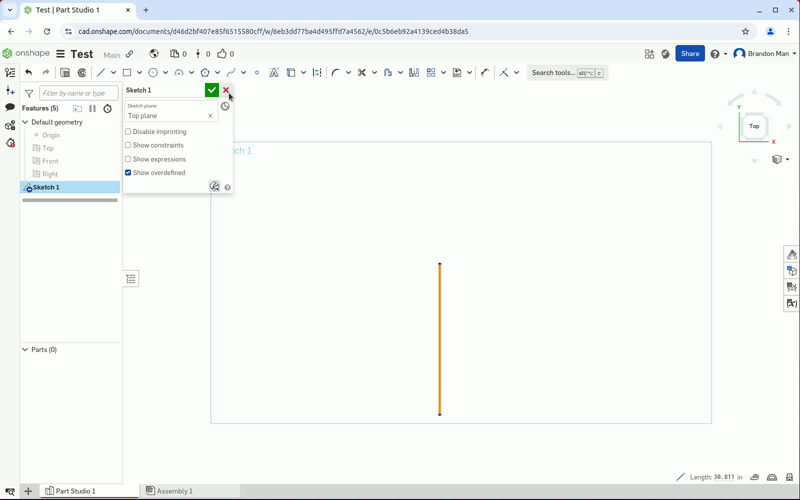
key(shift+h)
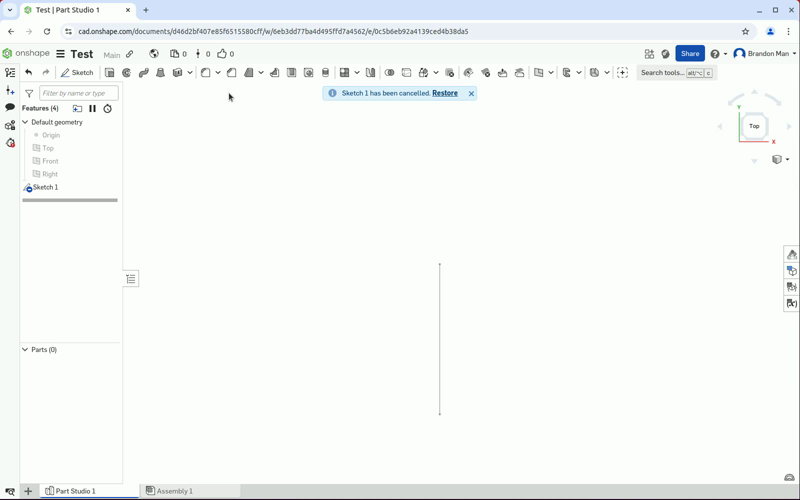
mouse_move(73, 352)
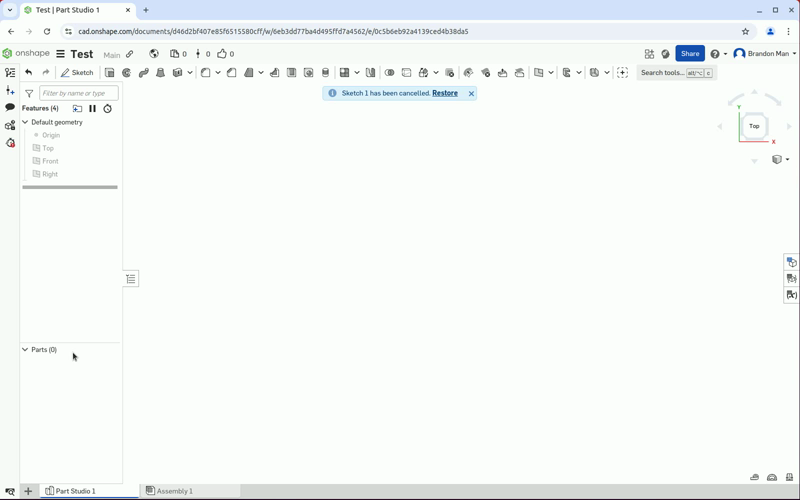
key(y)
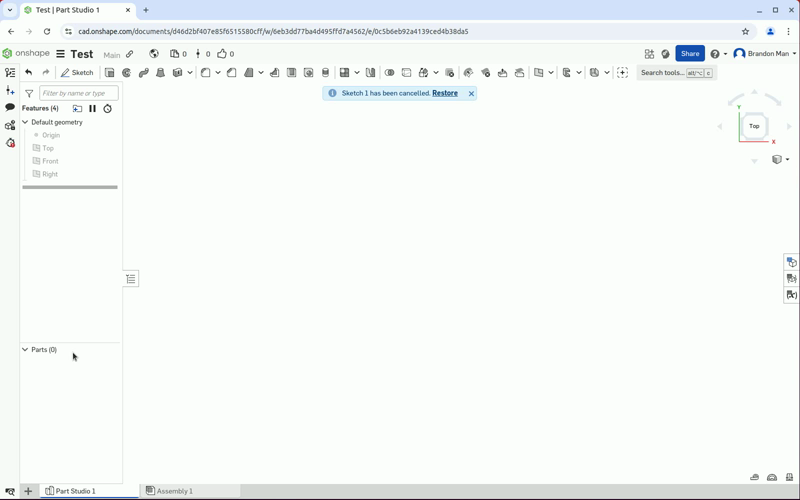
key(shift+p)
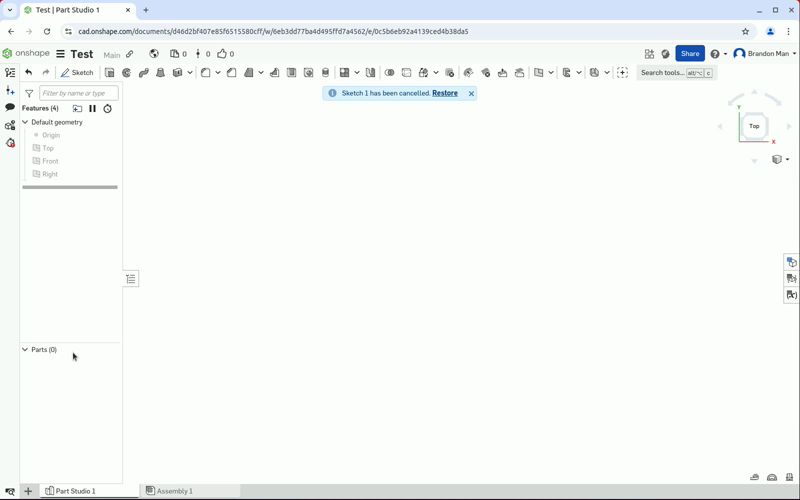
key(space)
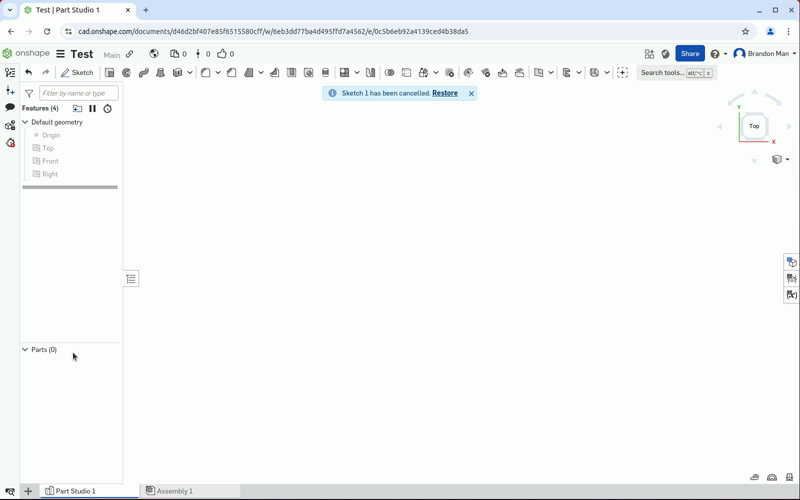
key_down(shift)
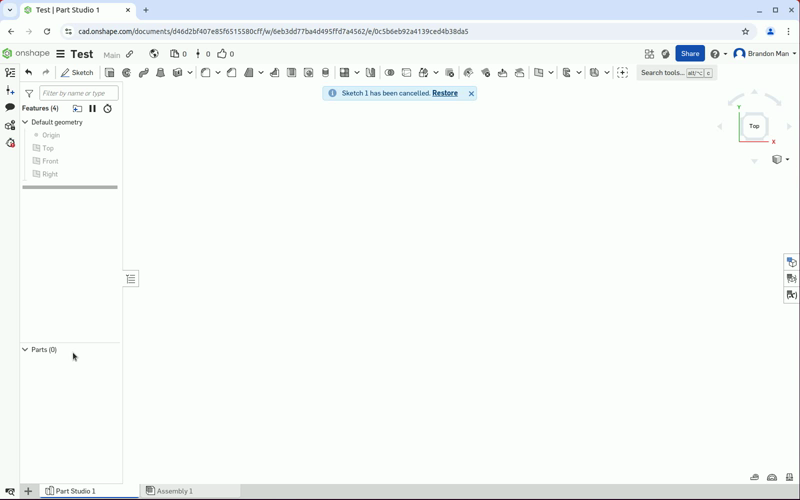
key(up)
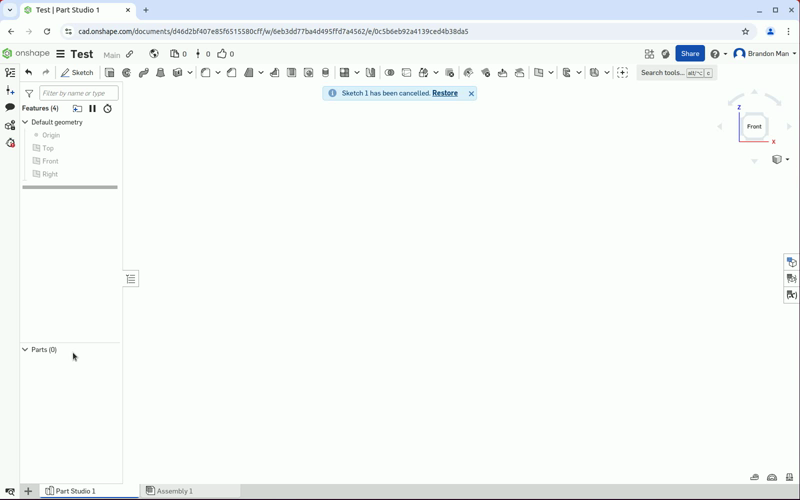
key_up(shift)
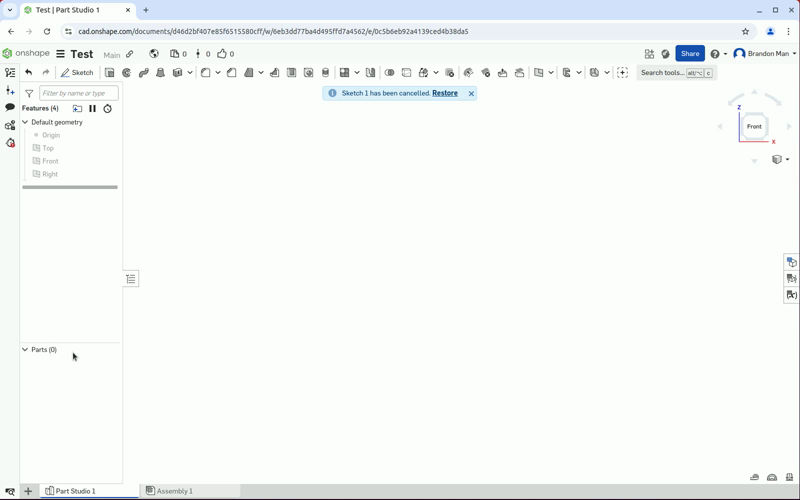
mouse_move(73, 352)
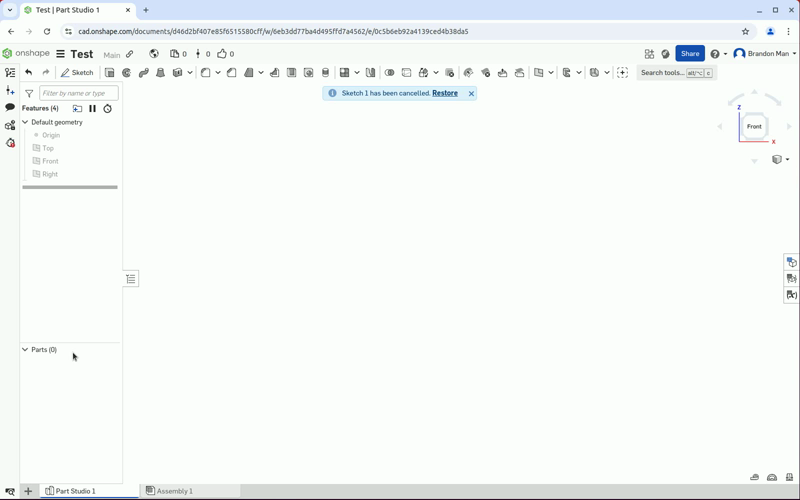
key(shift+y)
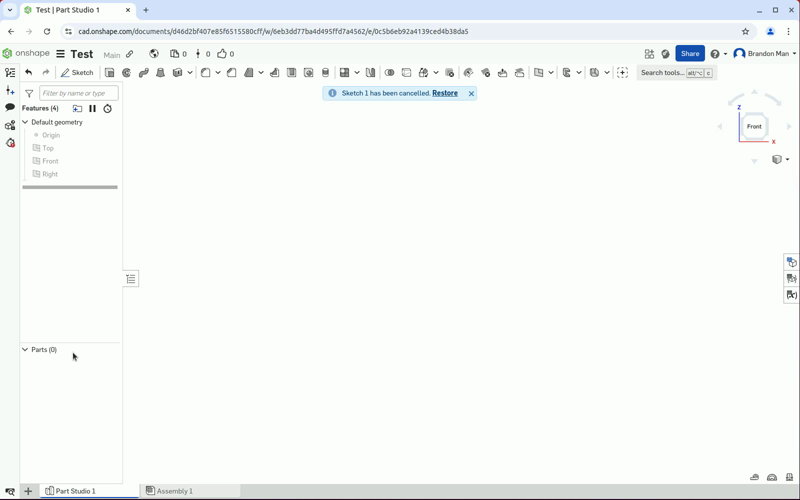
key(shift+s)
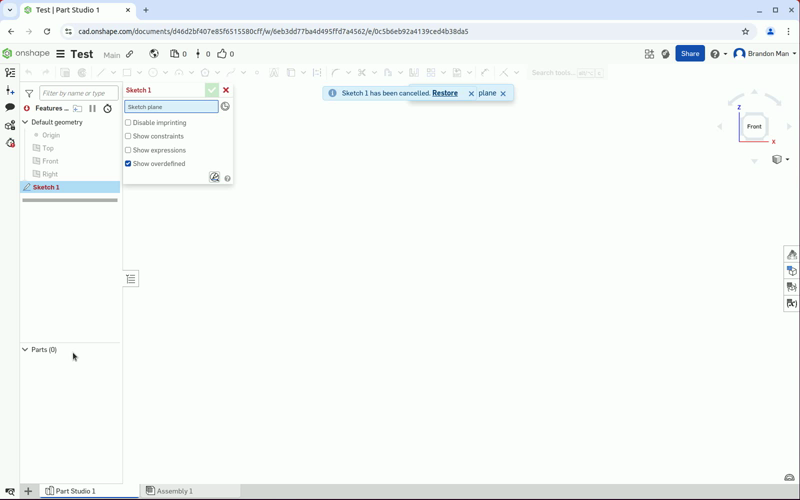
mouse_move(73, 163)
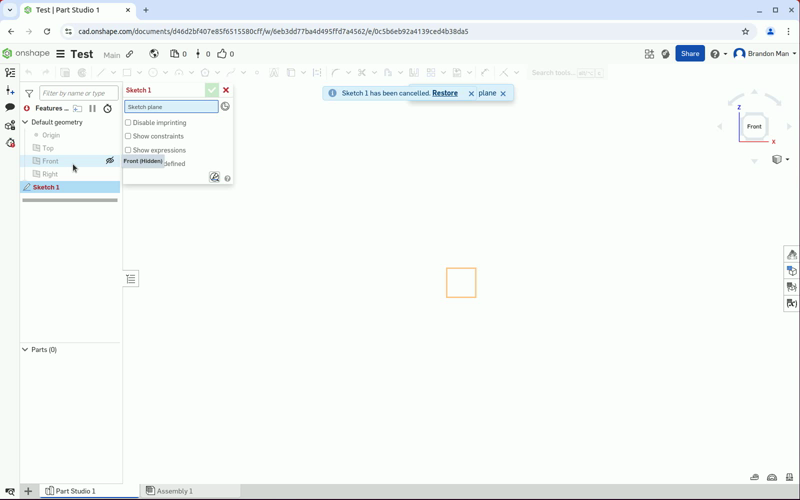
click(73, 163)
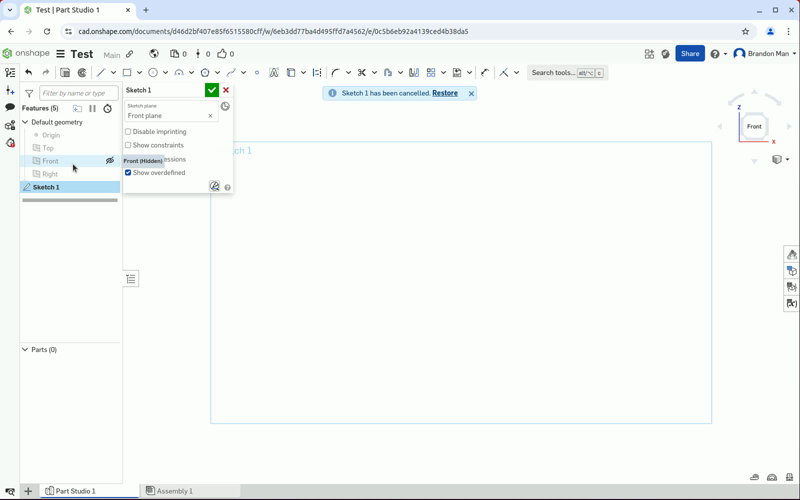
mouse_move(73, 352)
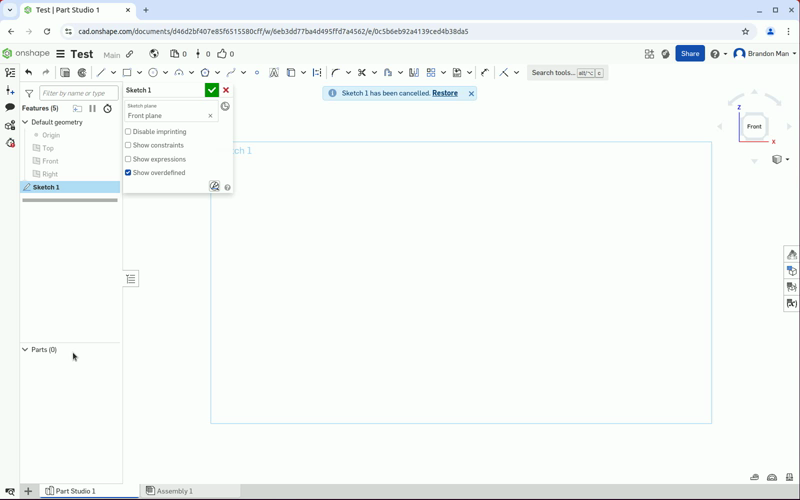
key(y)
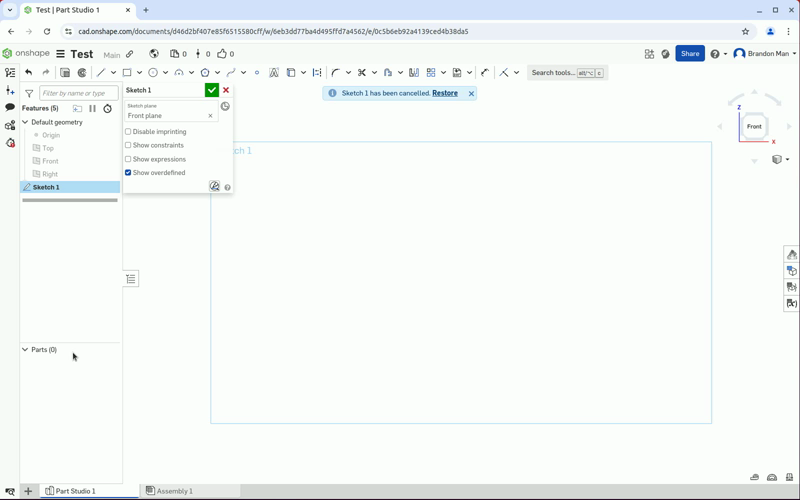
key(l)
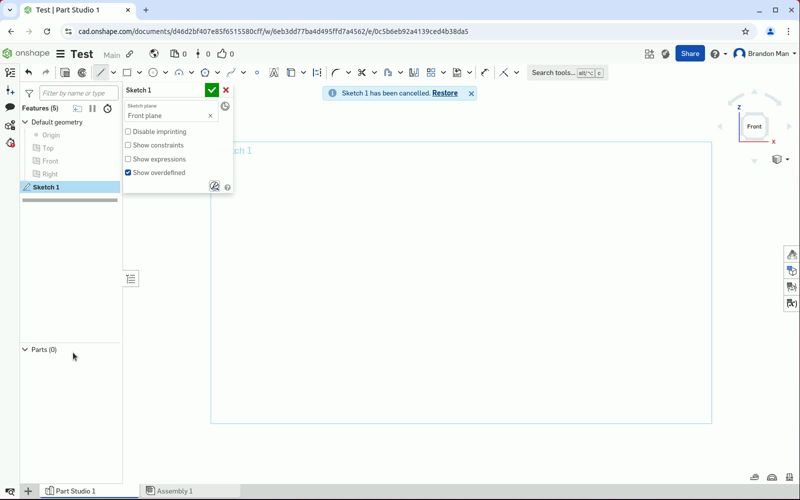
key_down(shift)
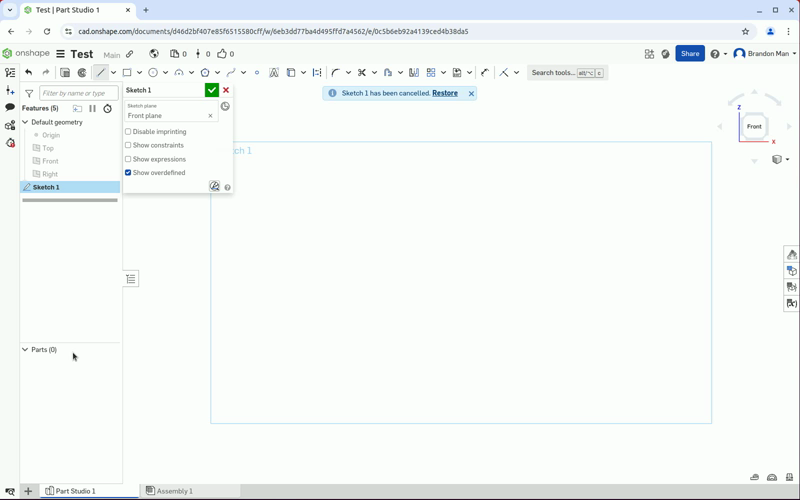
mouse_move(348, 342)
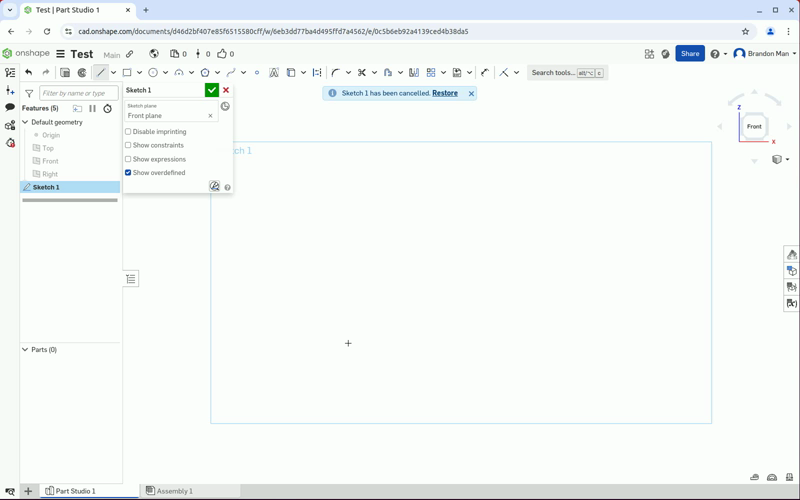
click(348, 342)
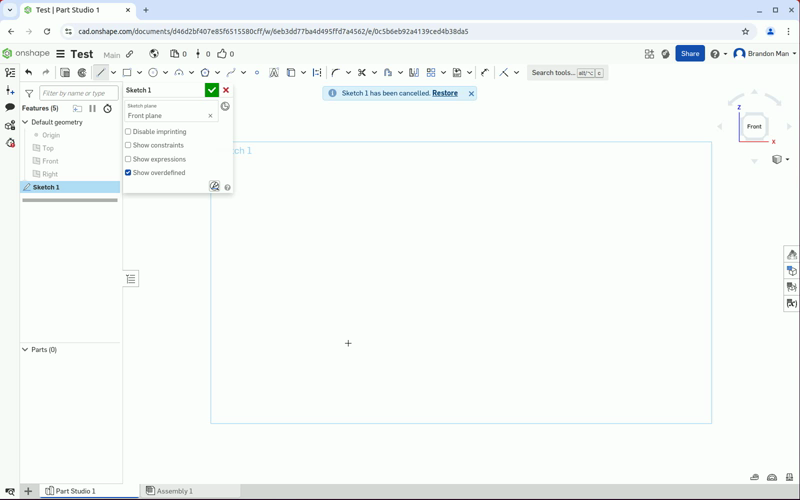
key_up(shift)
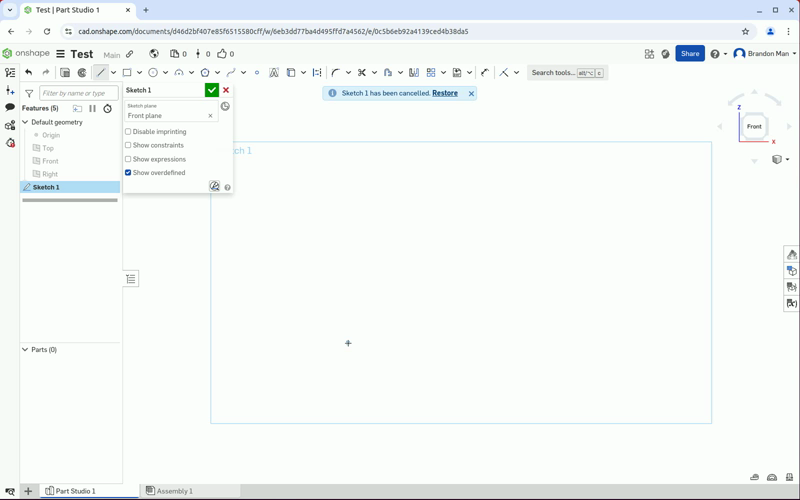
key_down(shift)
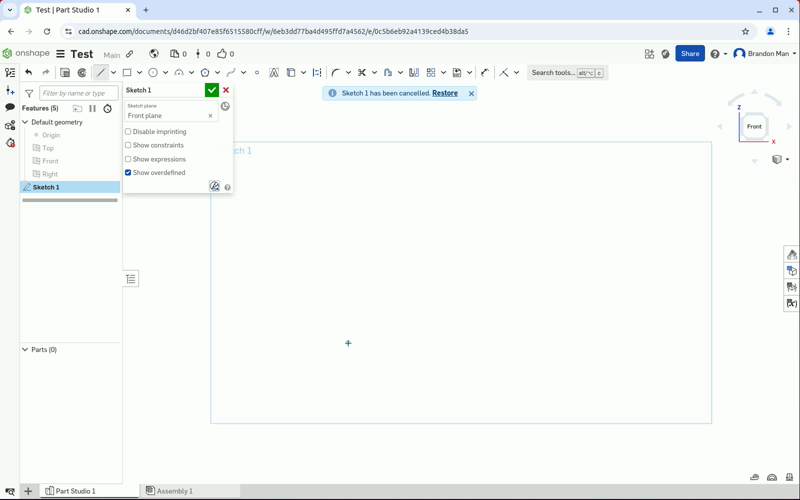
mouse_move(572, 342)
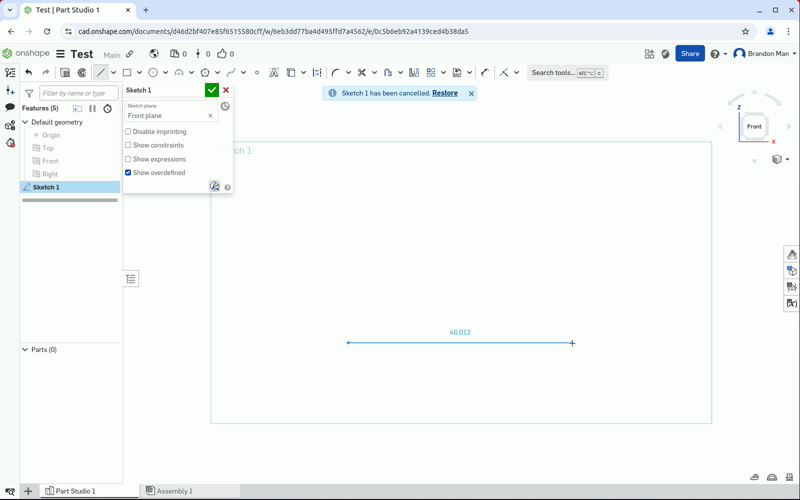
click(572, 342)
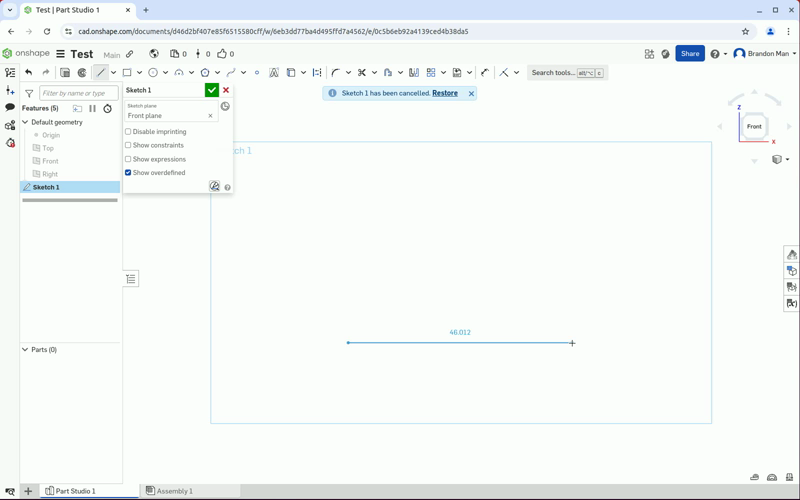
key_up(shift)
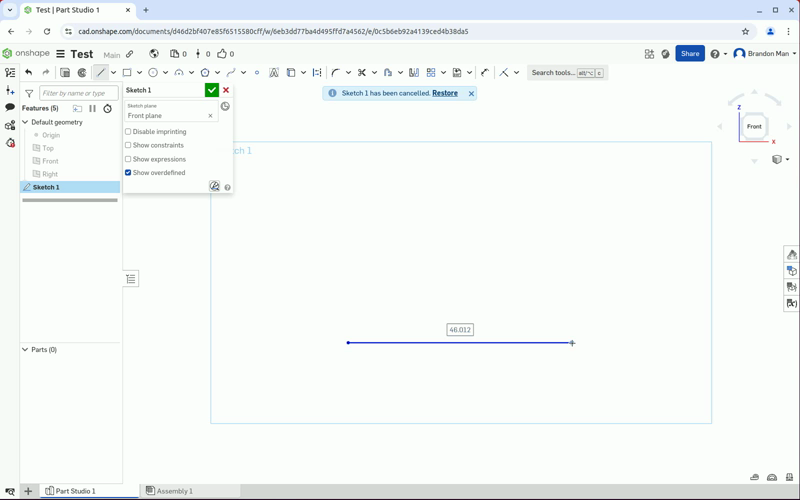
key_down(shift)
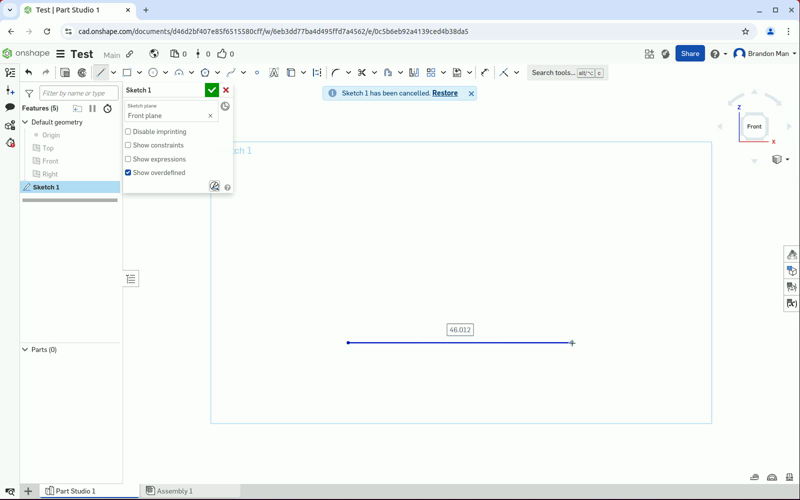
mouse_move(572, 267)
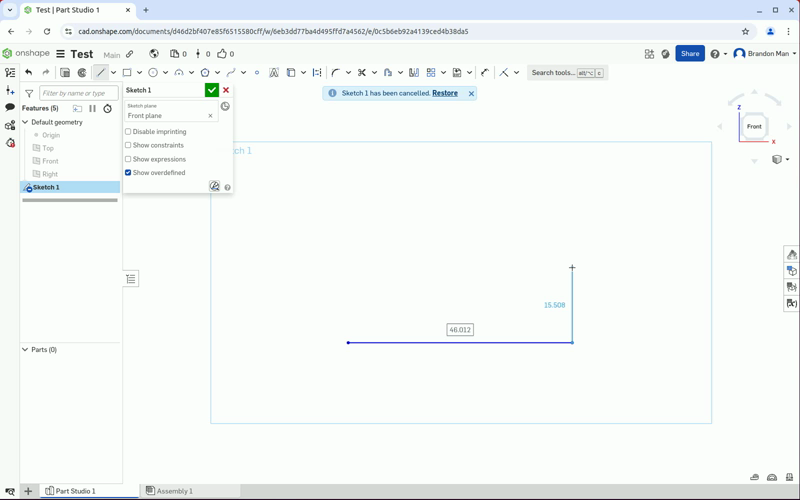
click(572, 267)
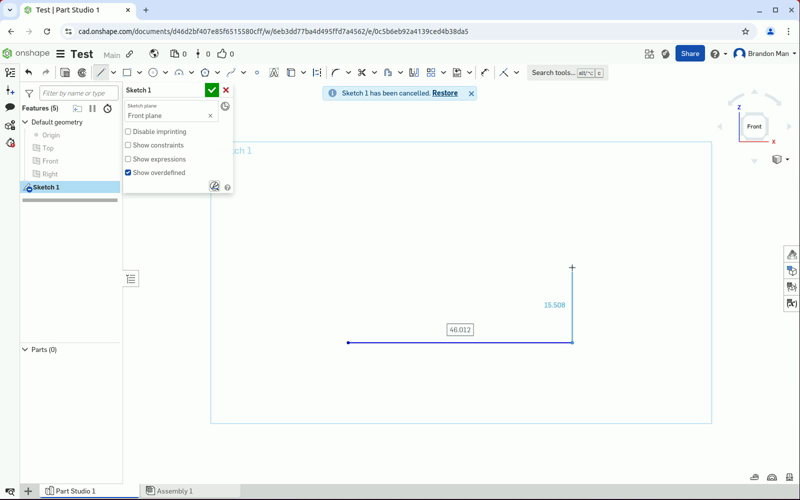
key_up(shift)
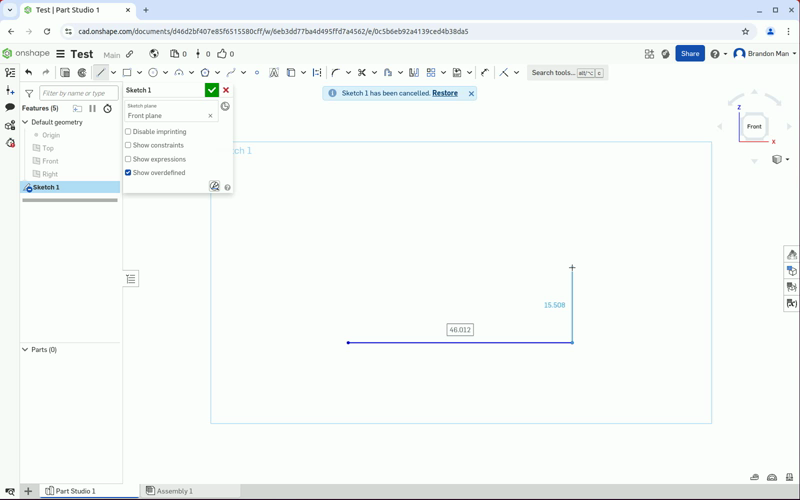
key_down(shift)
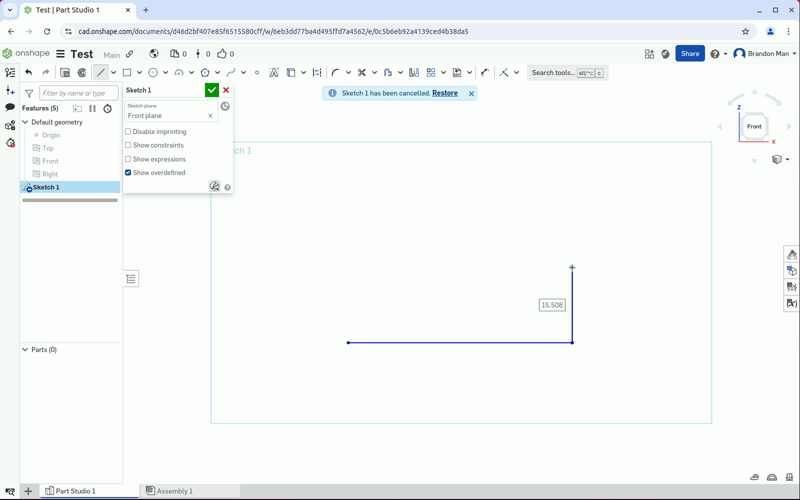
mouse_move(409, 224)
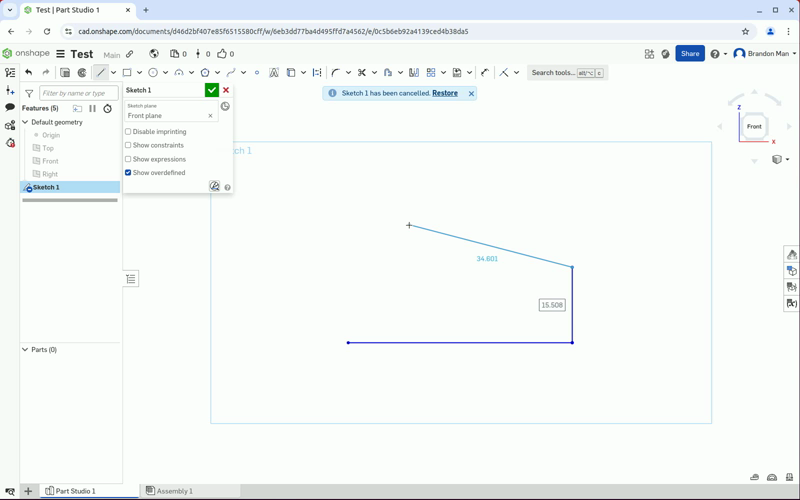
click(409, 224)
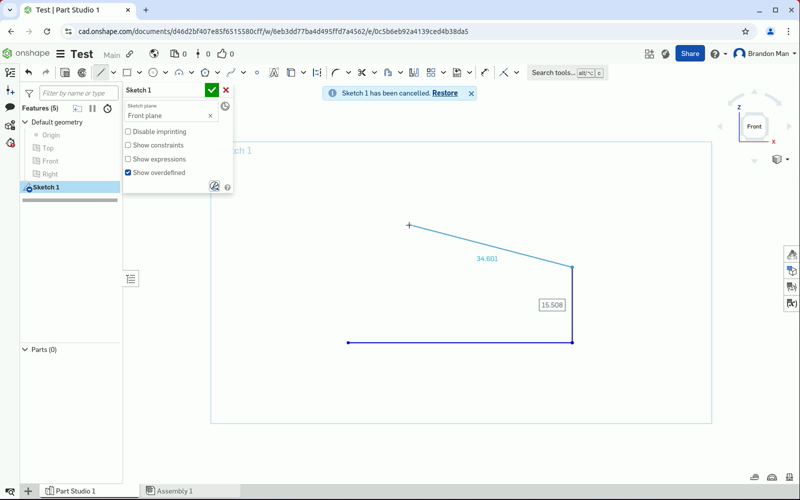
key_up(shift)
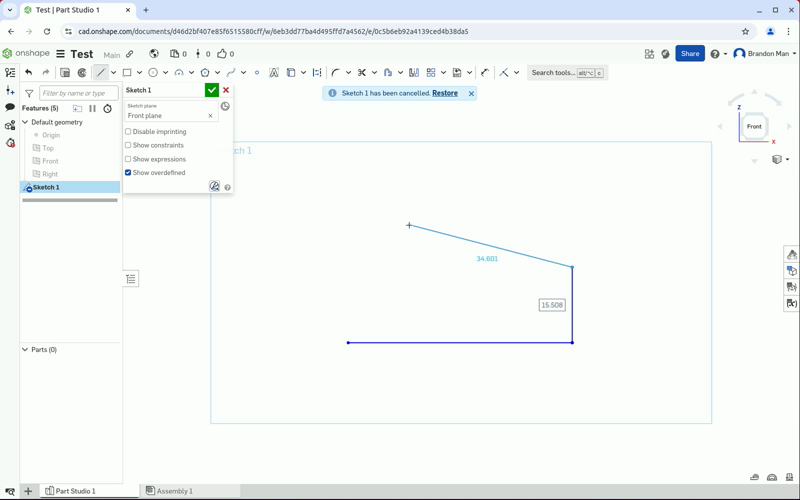
key_down(shift)
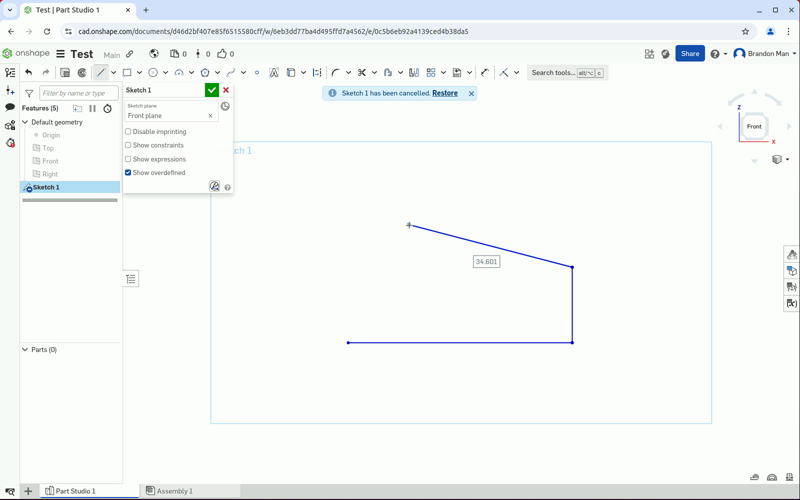
mouse_move(348, 224)
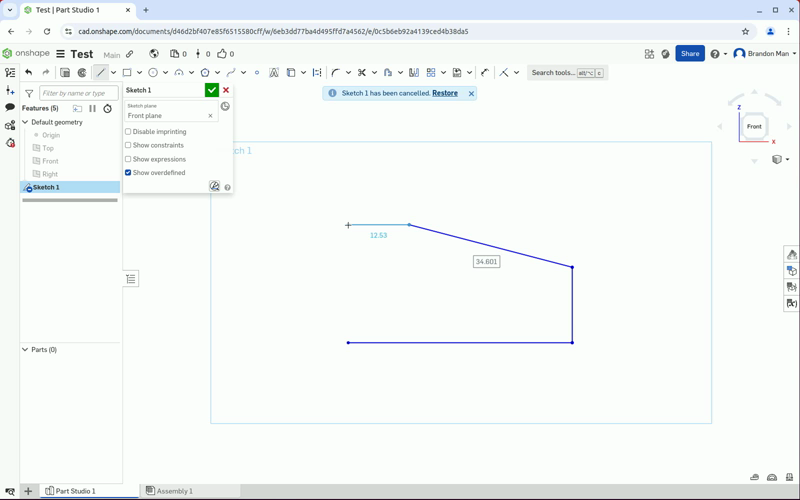
click(348, 224)
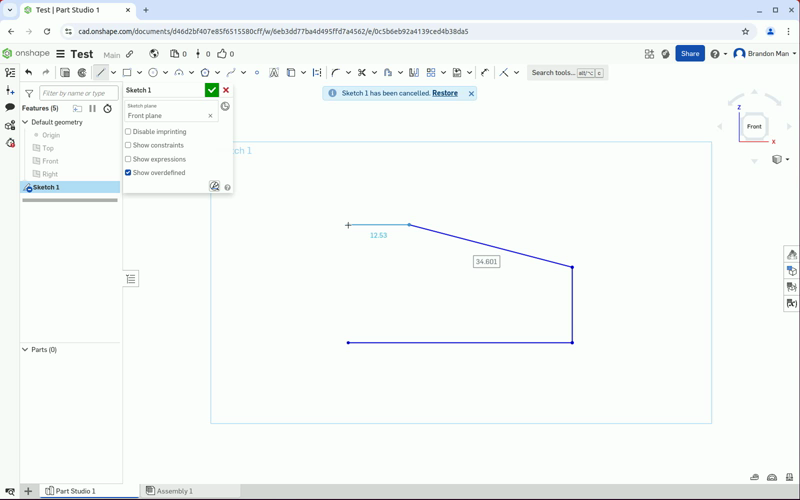
key_up(shift)
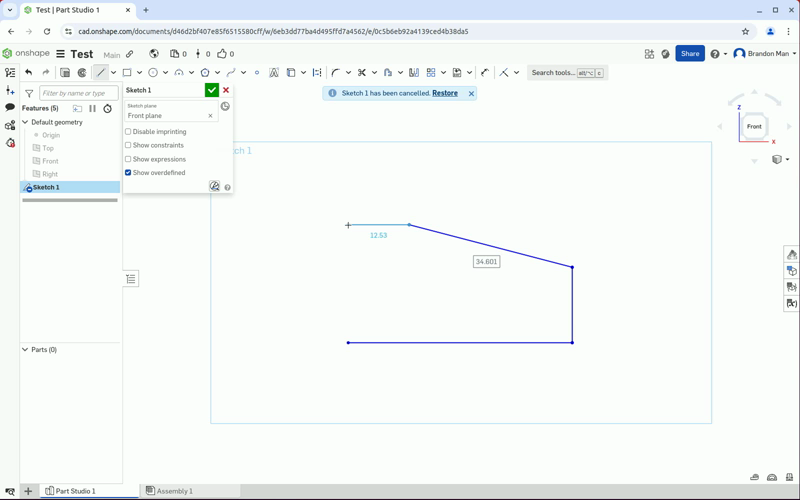
key_down(shift)
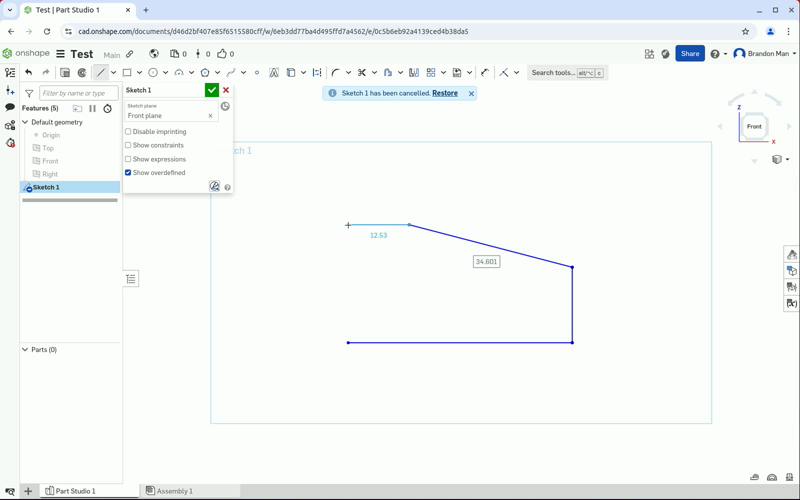
mouse_move(348, 342)
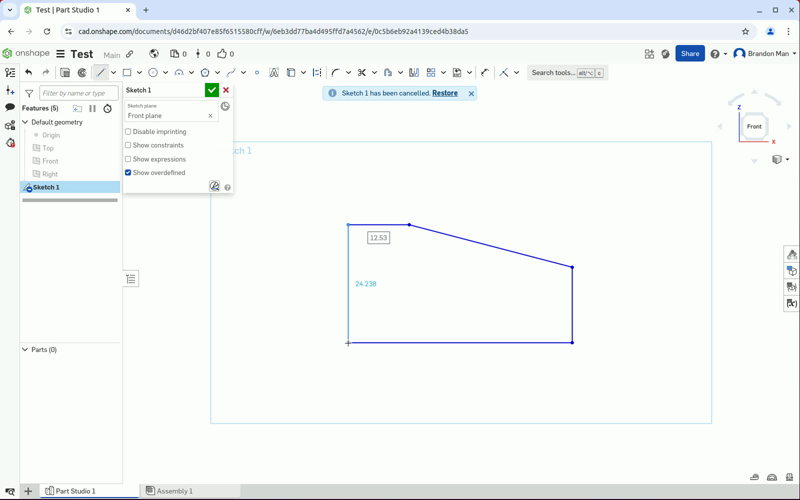
key_up(shift)
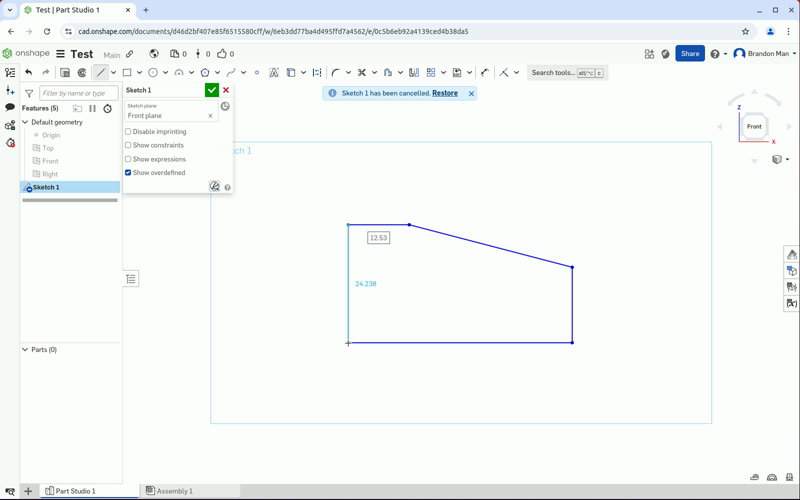
click(348, 342)
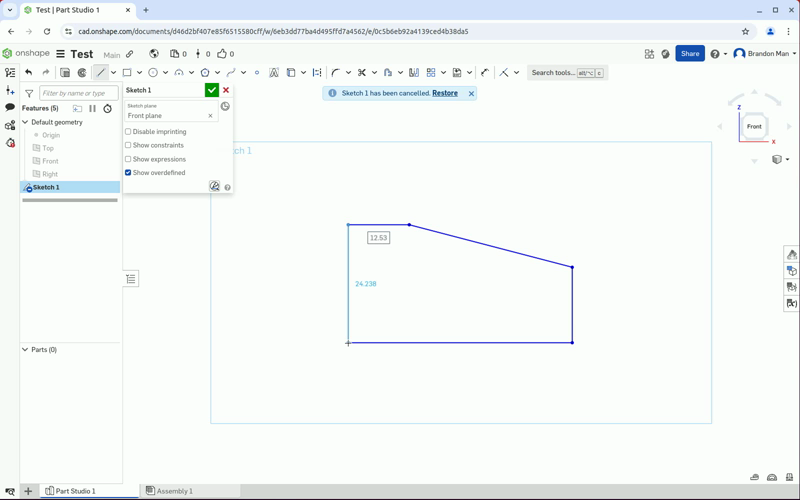
key(esc)
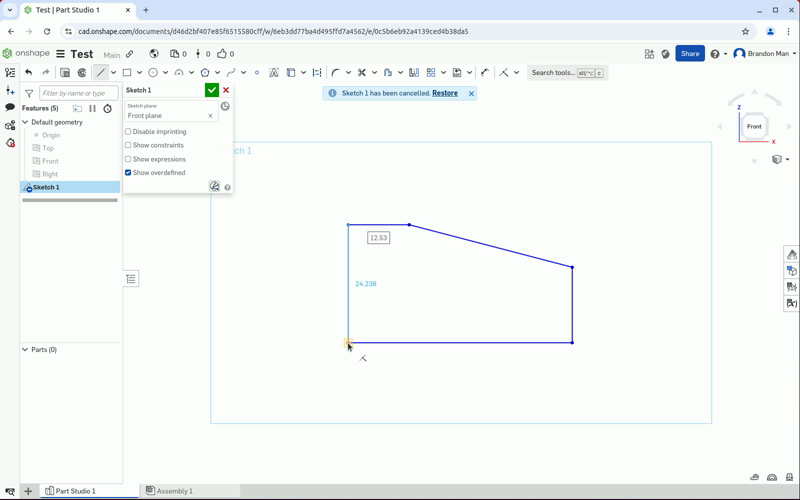
key(c)
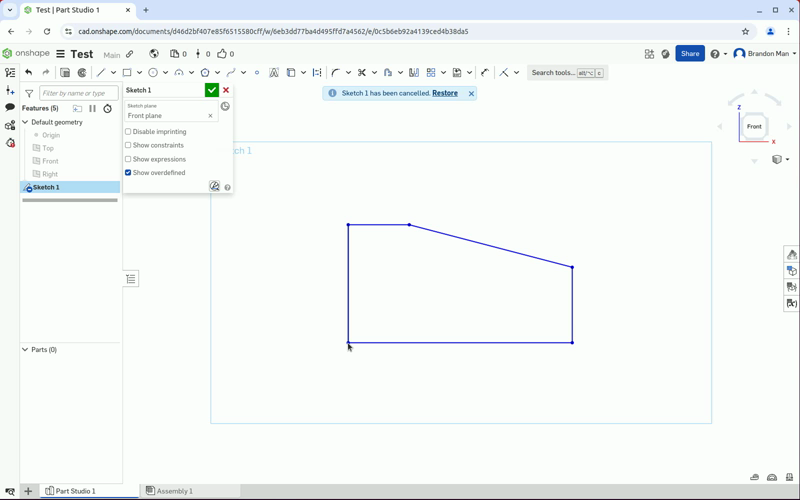
key_down(shift)
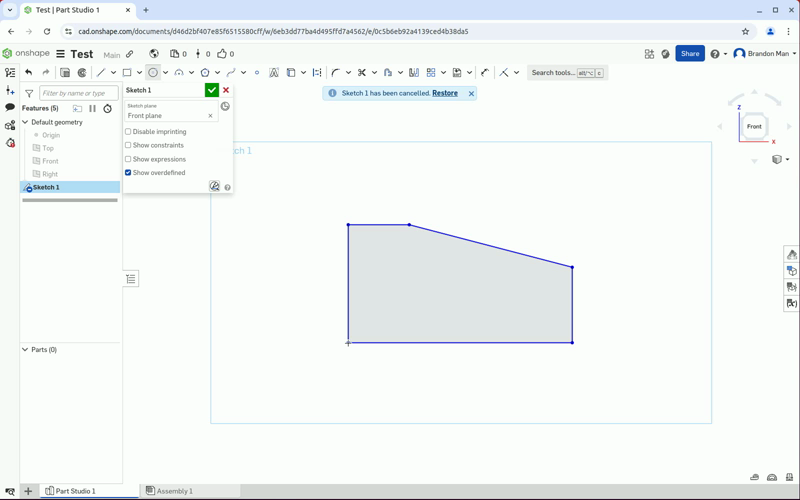
mouse_move(534, 304)
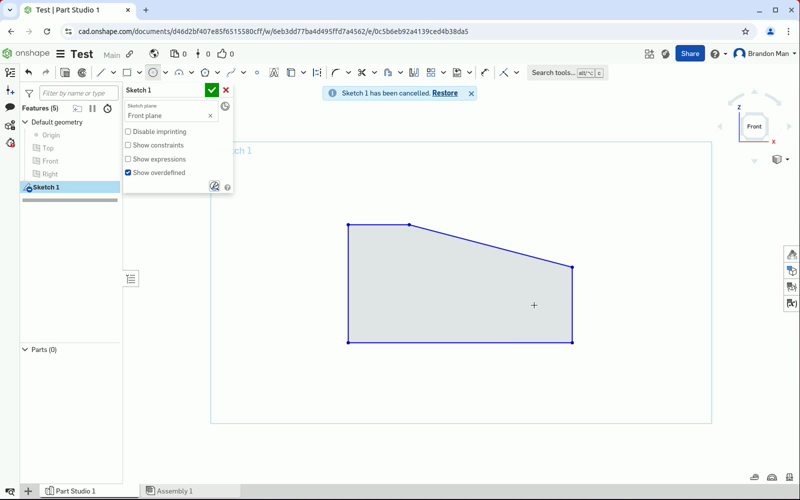
click(534, 304)
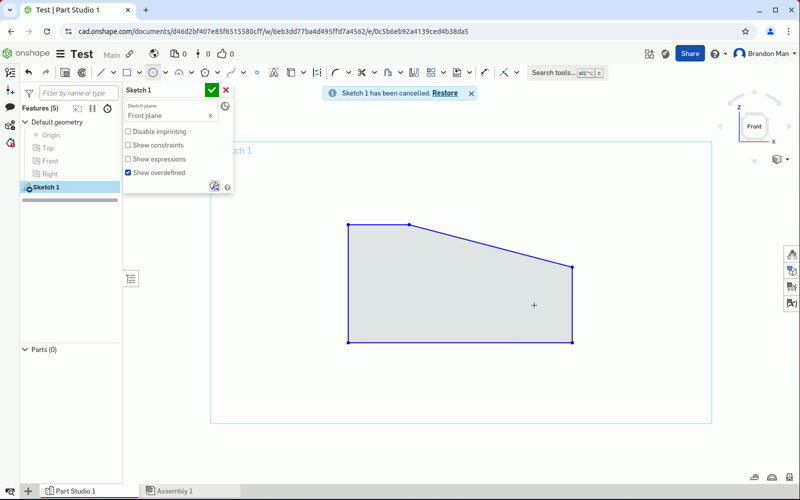
key_up(shift)
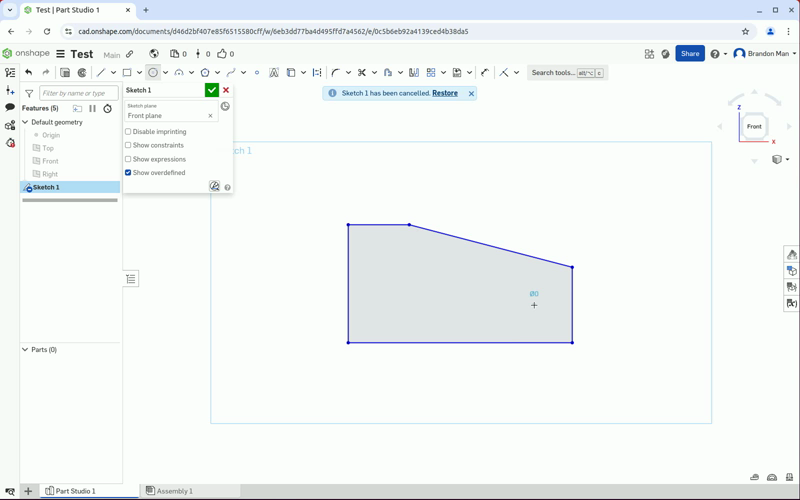
mouse_move(550, 304)
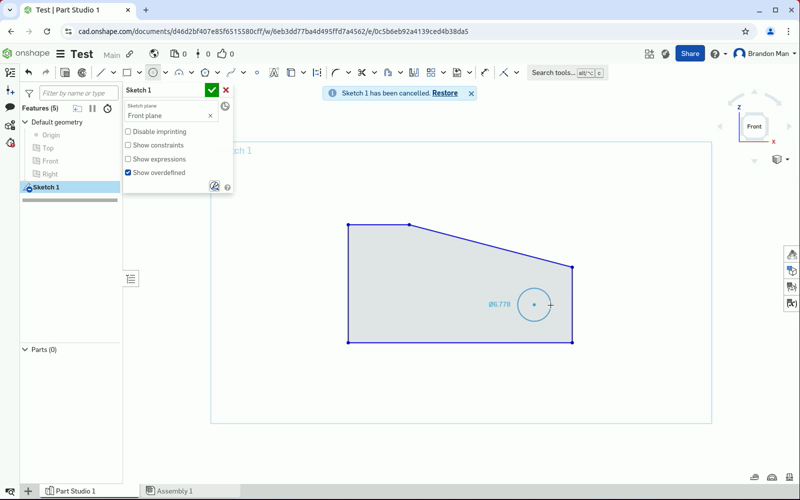
click(550, 304)
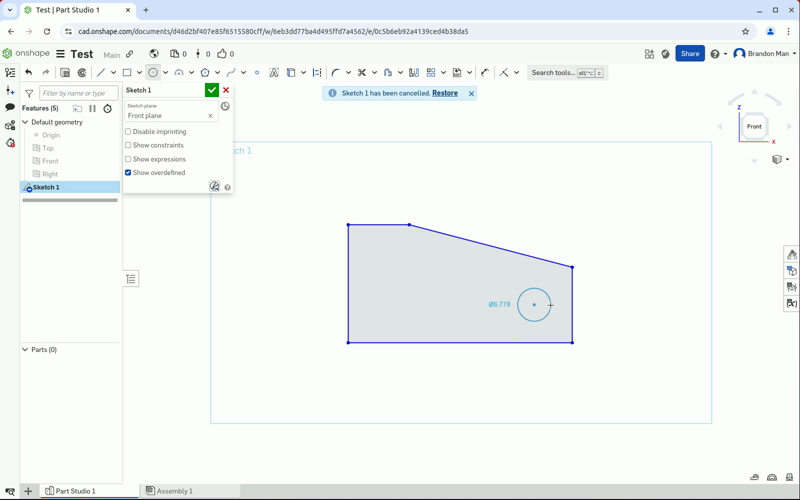
key(esc)
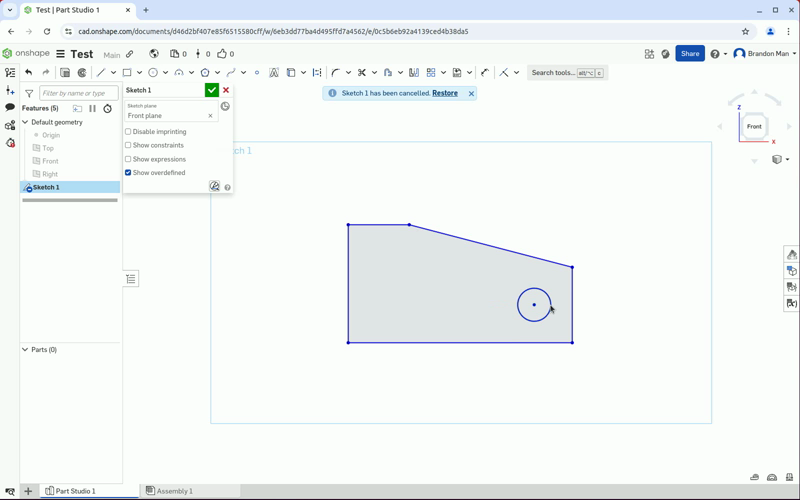
mouse_move(498, 289)
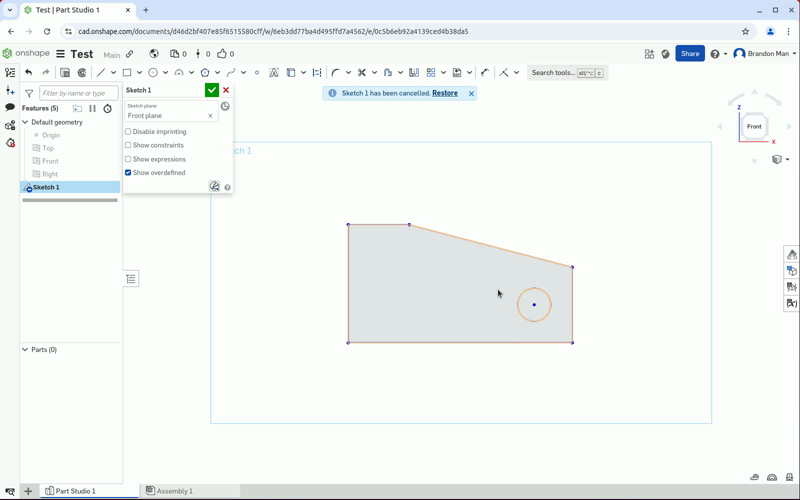
click(498, 289)
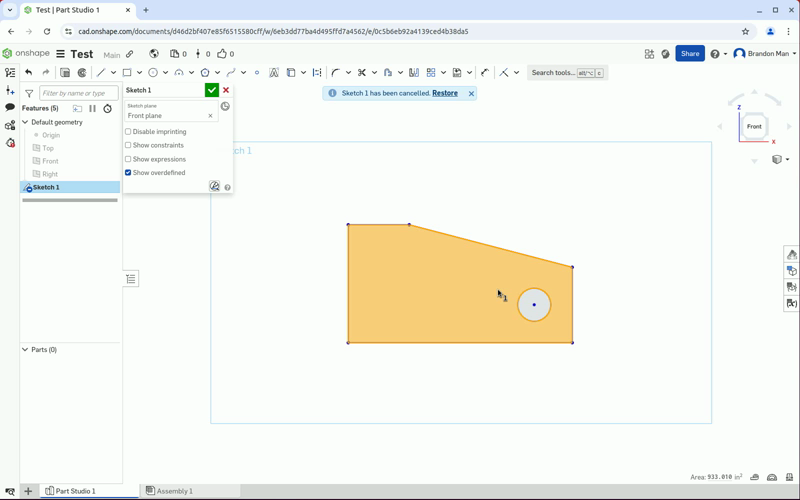
mouse_move(73, 352)
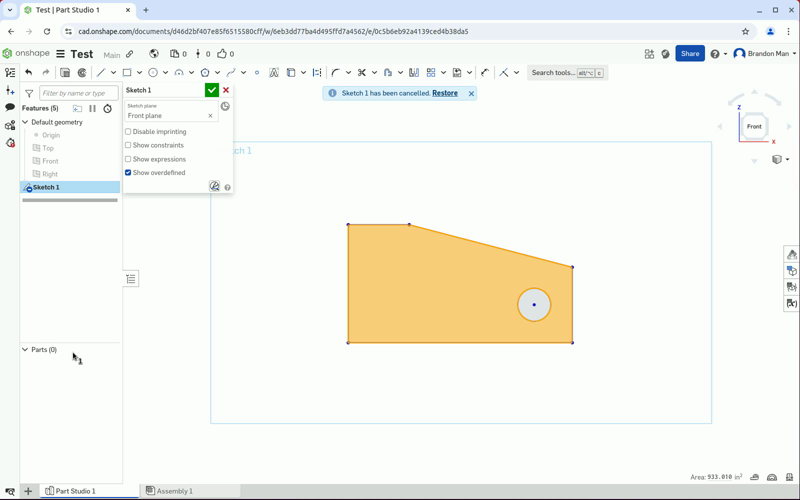
key(shift+y)
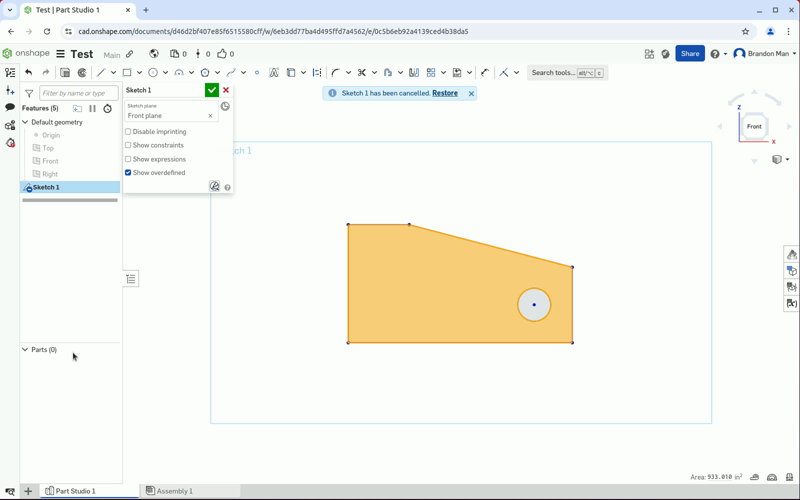
key(shift+e)
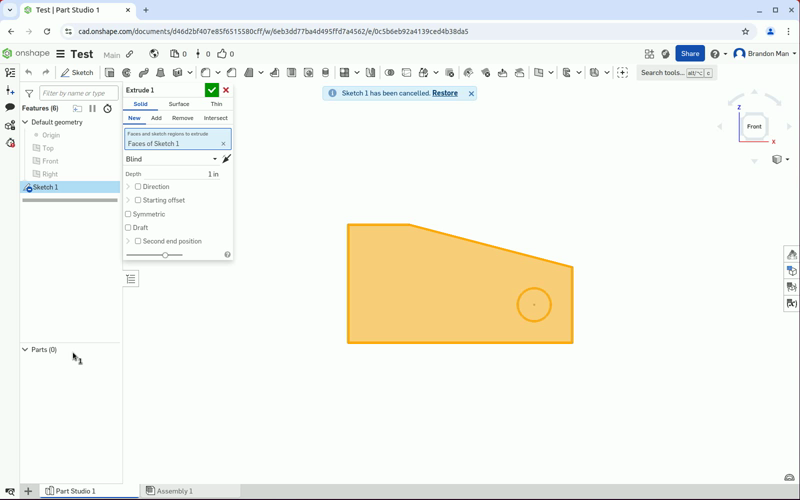
mouse_move(143, 106)
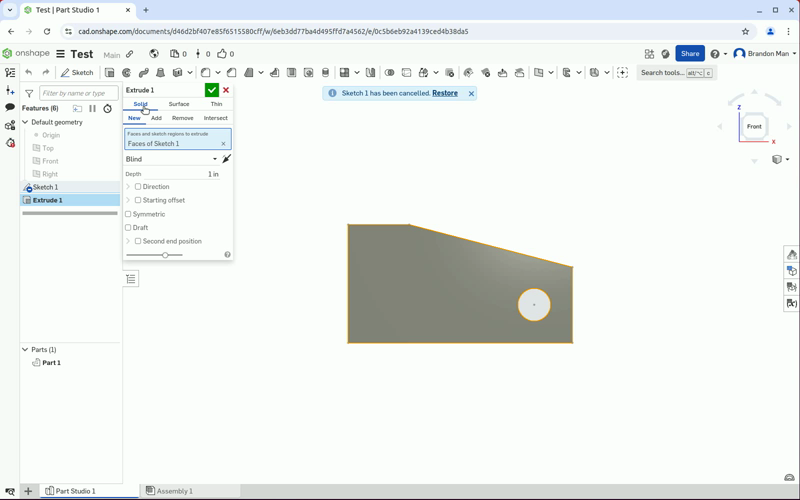
click(143, 106)
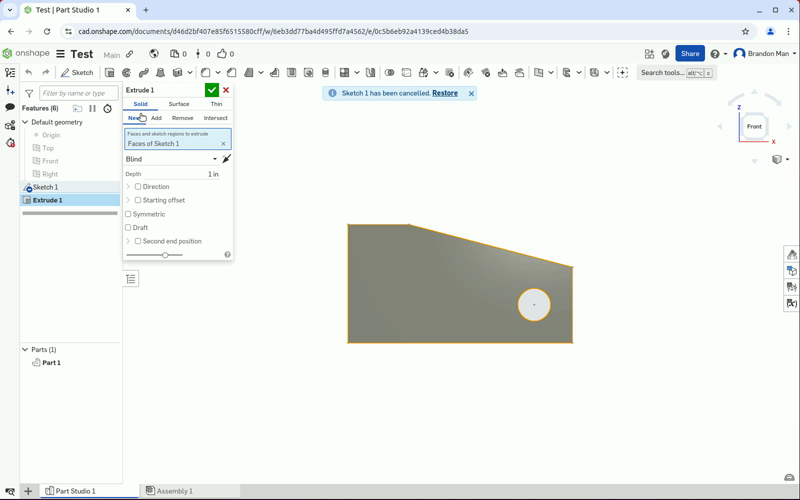
mouse_move(137, 120)
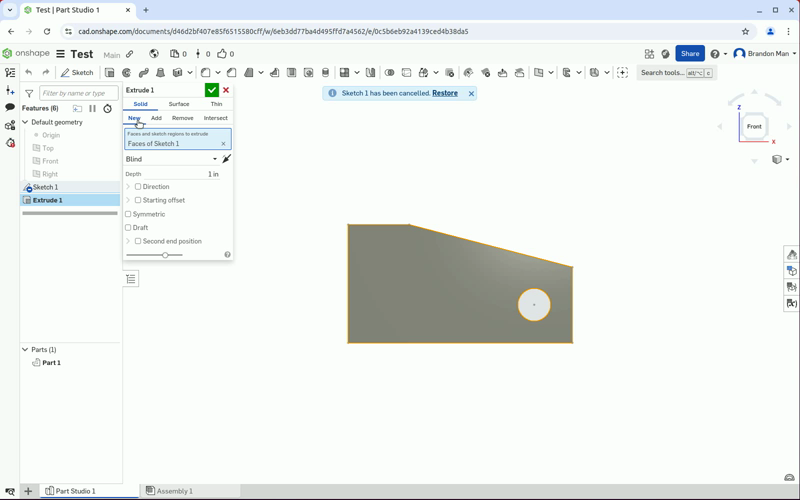
click(137, 120)
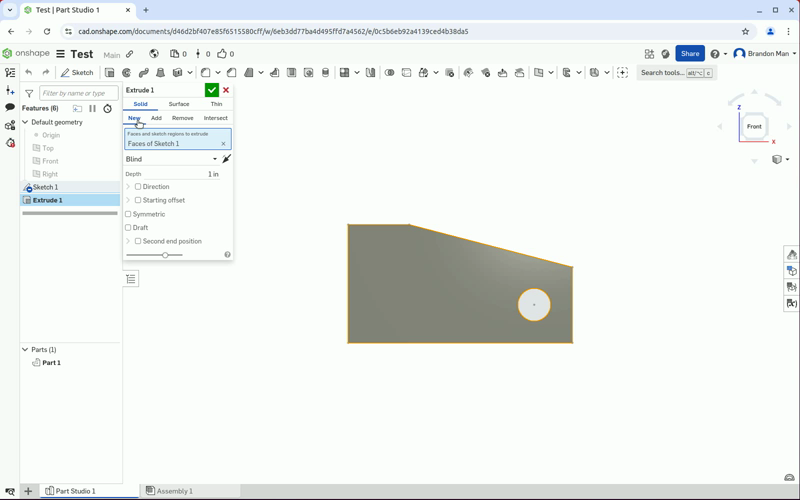
key(tab, 4)
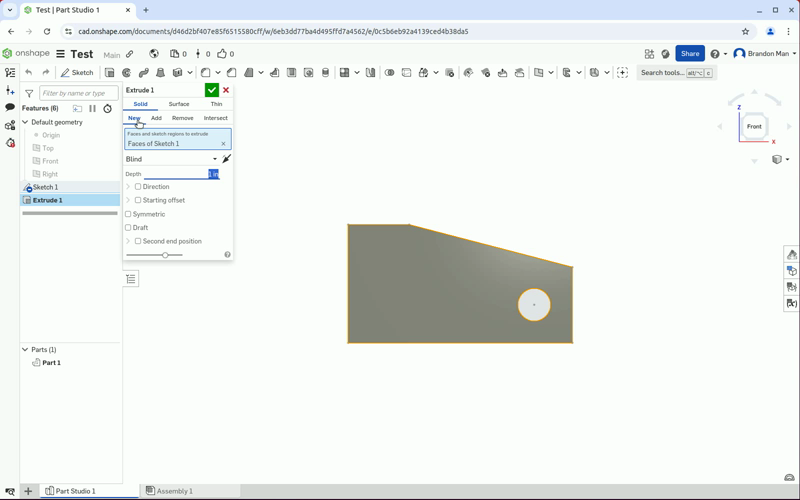
text(4.333)
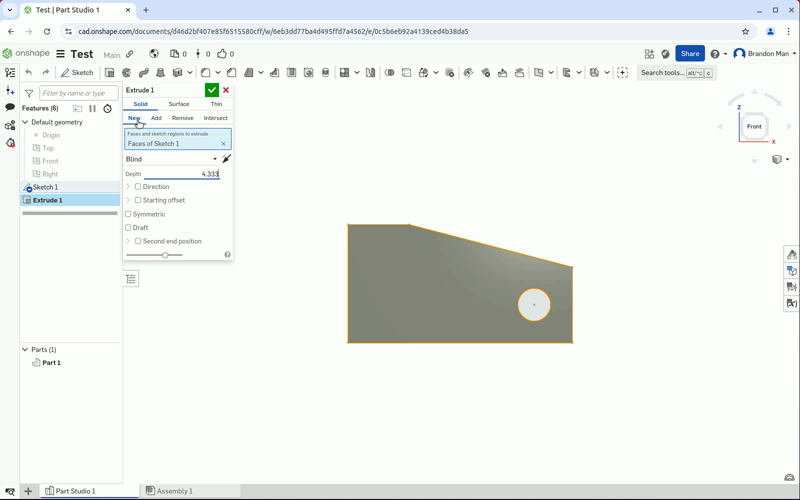
key(enter)
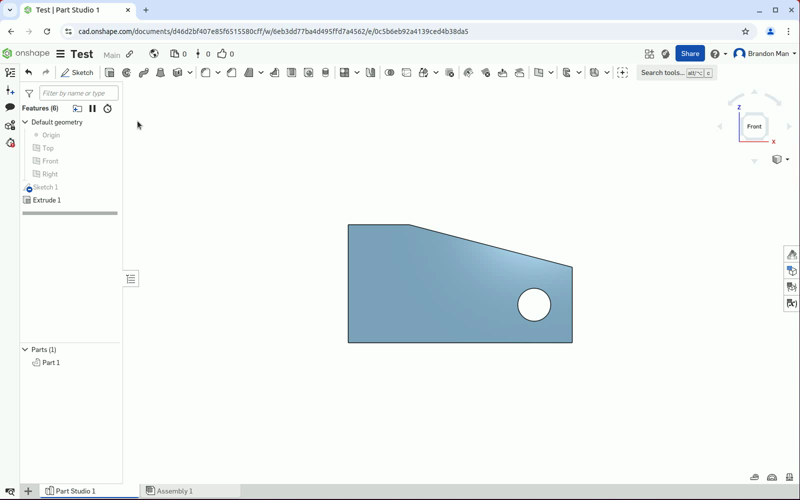
key(shift+h)
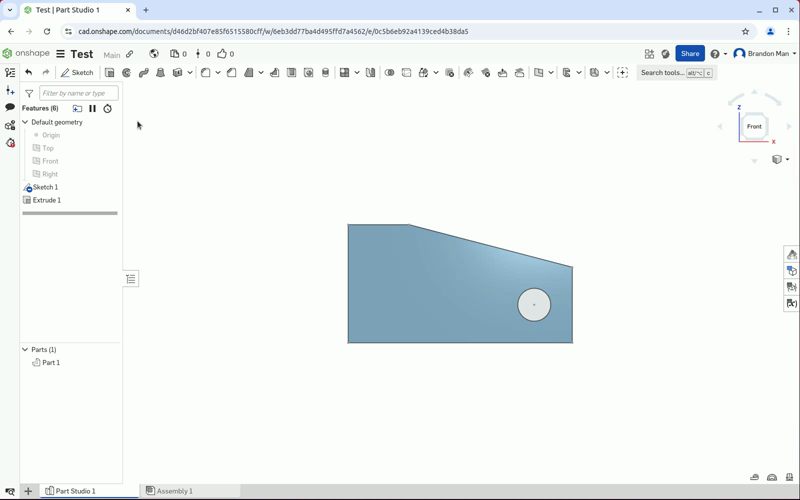
key(shift+h)
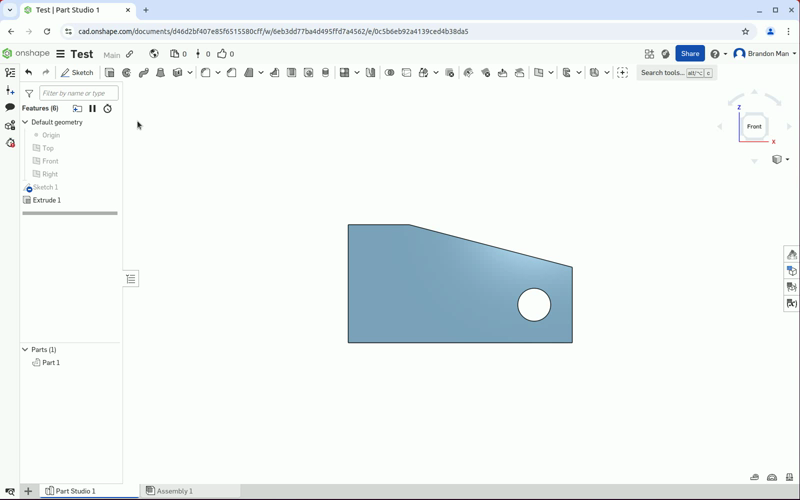
mouse_move(73, 189)
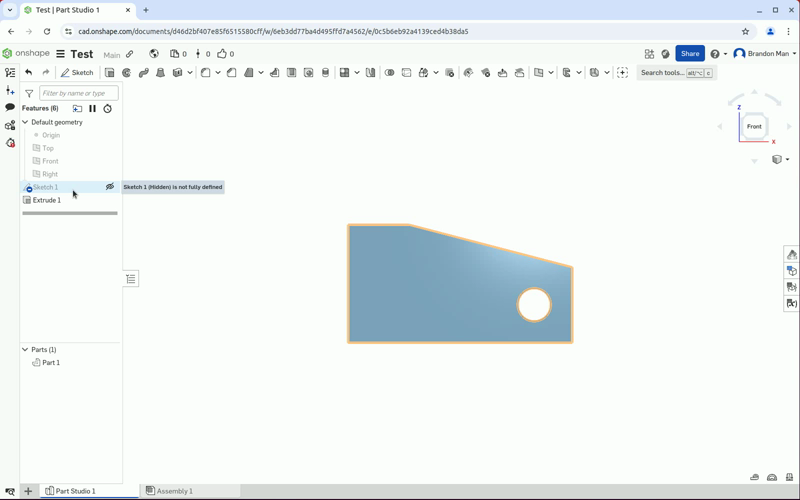
click(73, 189)
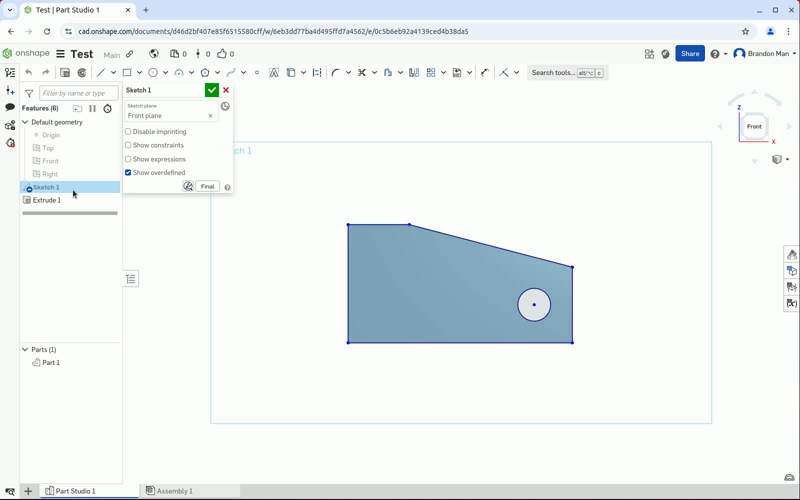
mouse_move(229, 92)
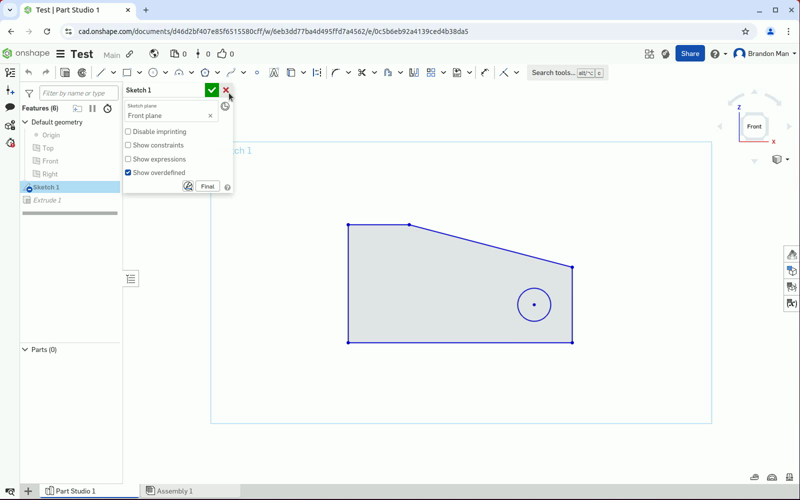
click(229, 92)
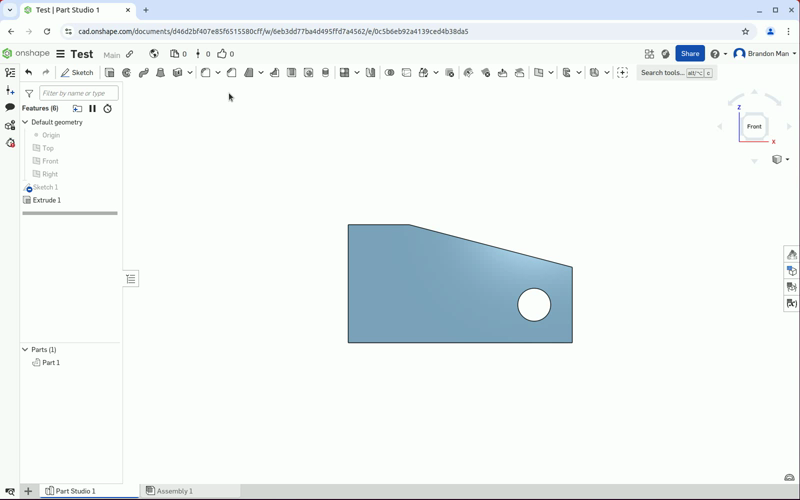
mouse_move(73, 352)
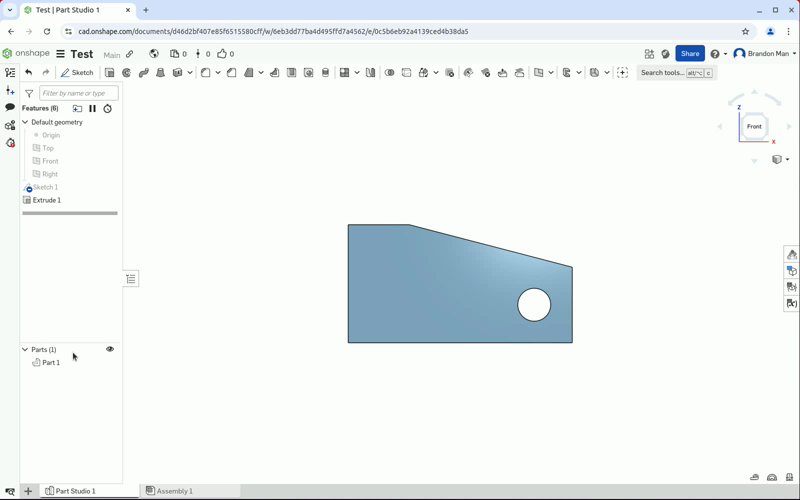
key(y)
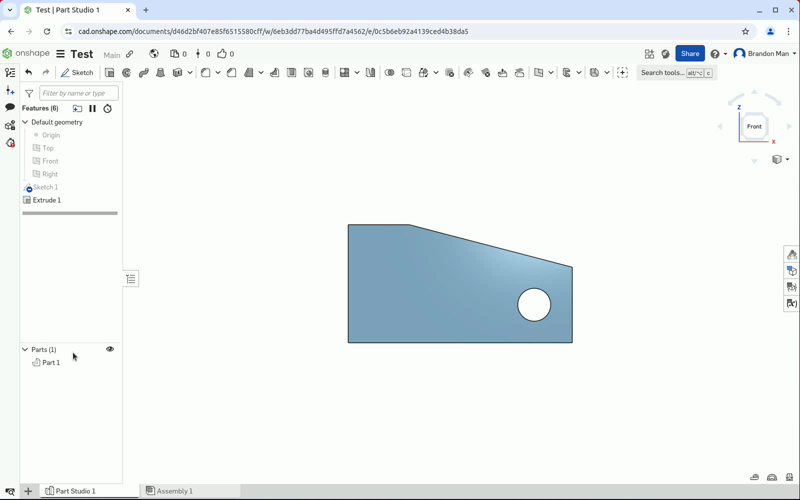
key(shift+p)
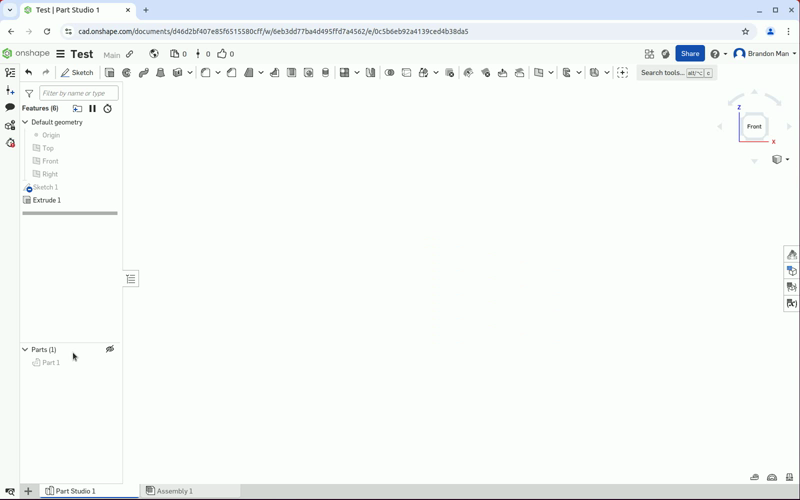
key(space)
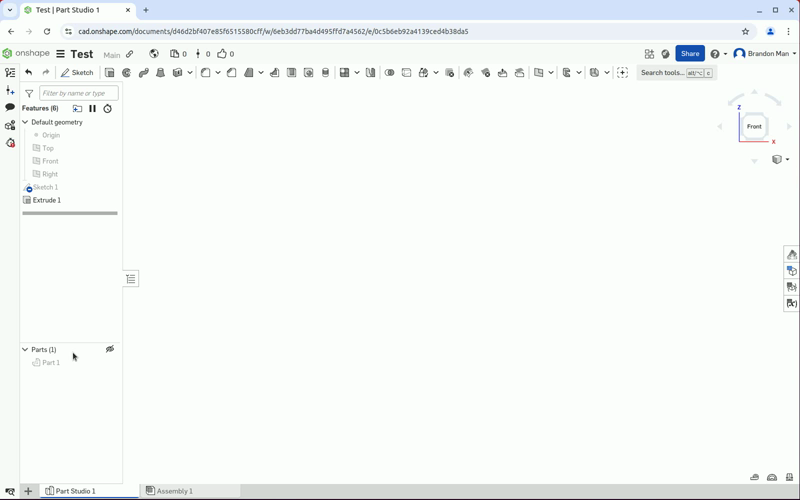
key_down(shift)
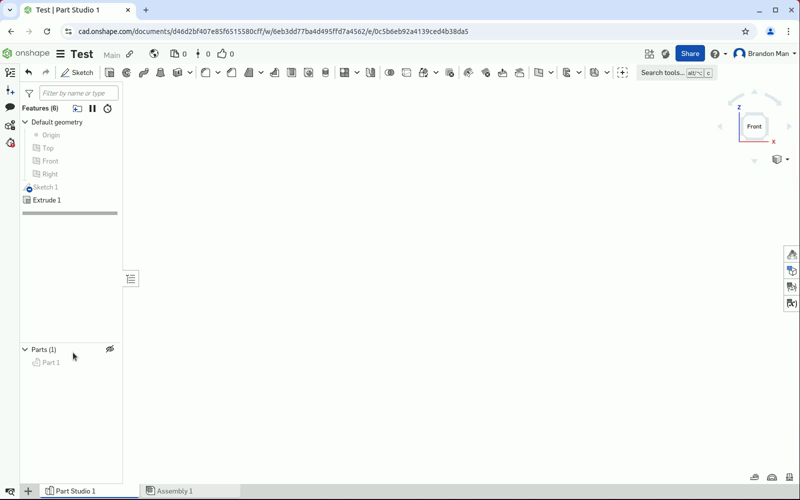
key(left)
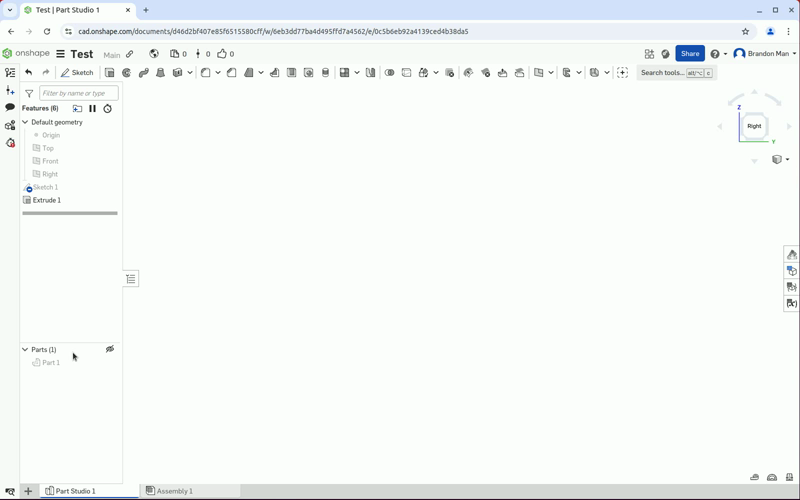
key_up(shift)
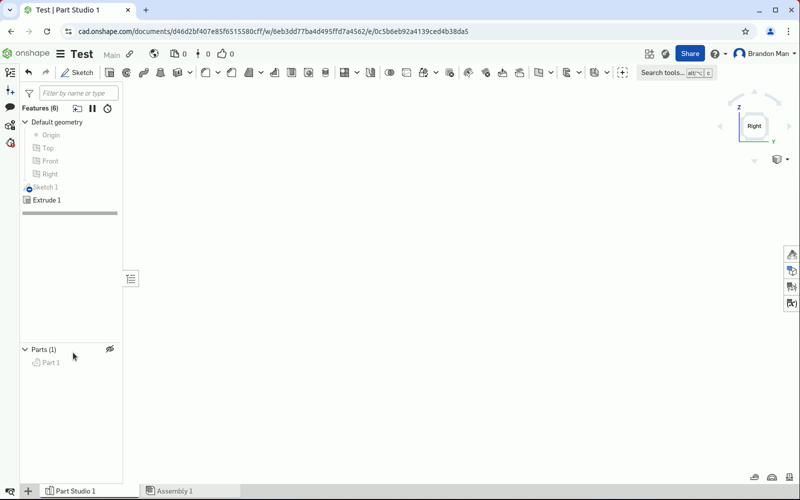
mouse_move(73, 352)
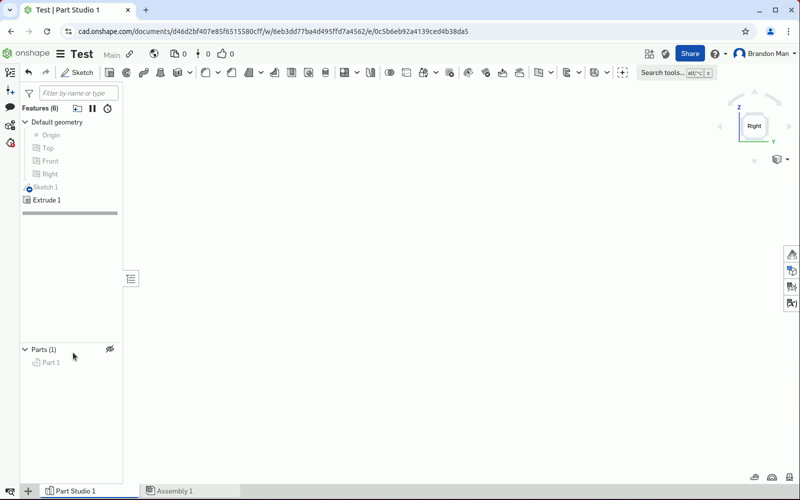
key(shift+y)
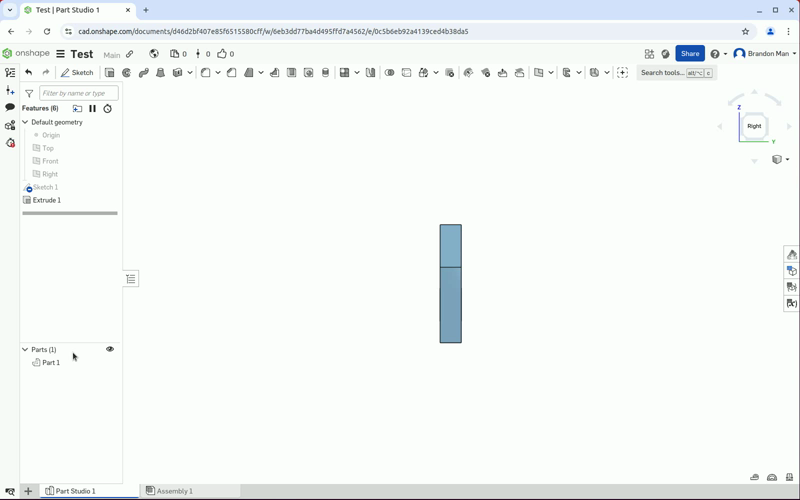
mouse_move(541, 75)
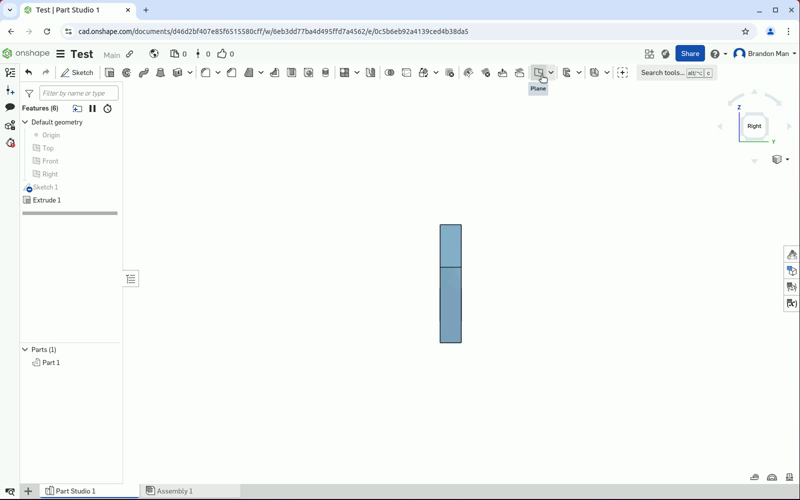
click(541, 75)
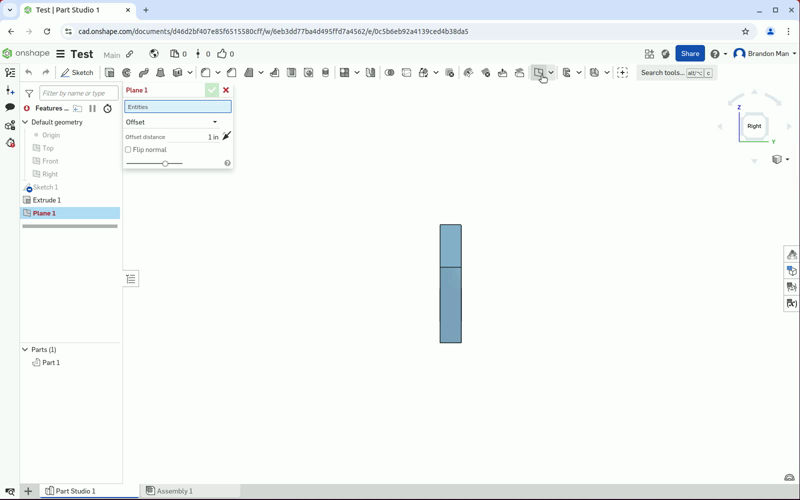
mouse_move(73, 176)
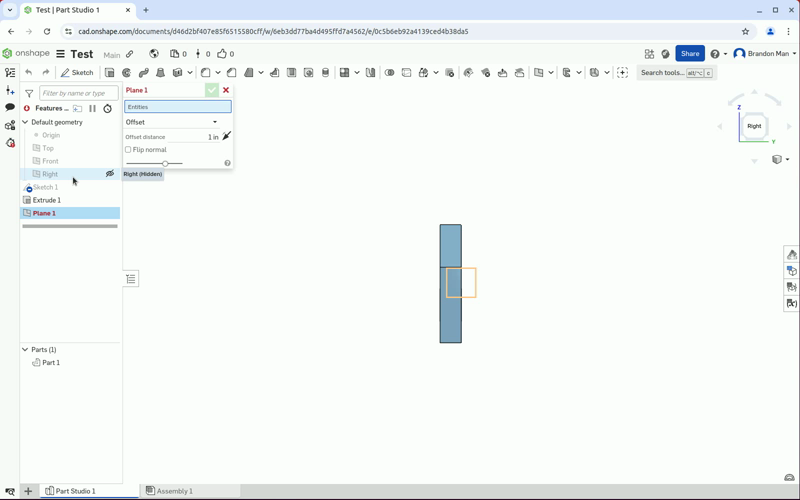
click(73, 176)
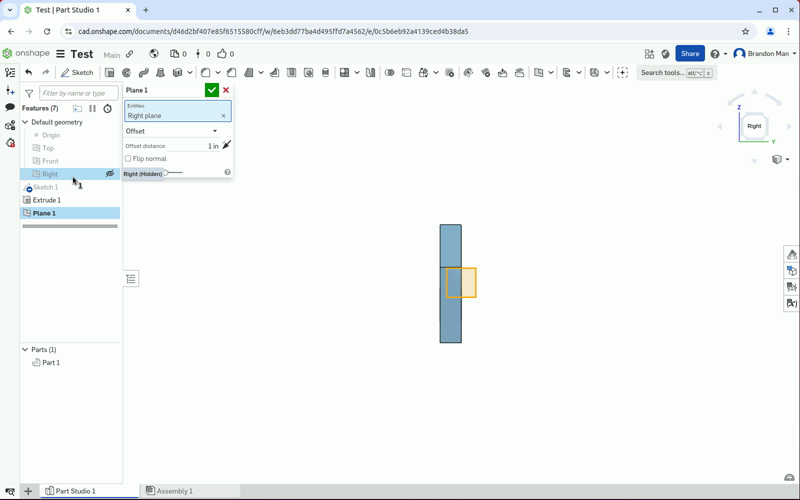
key(tab, 2)
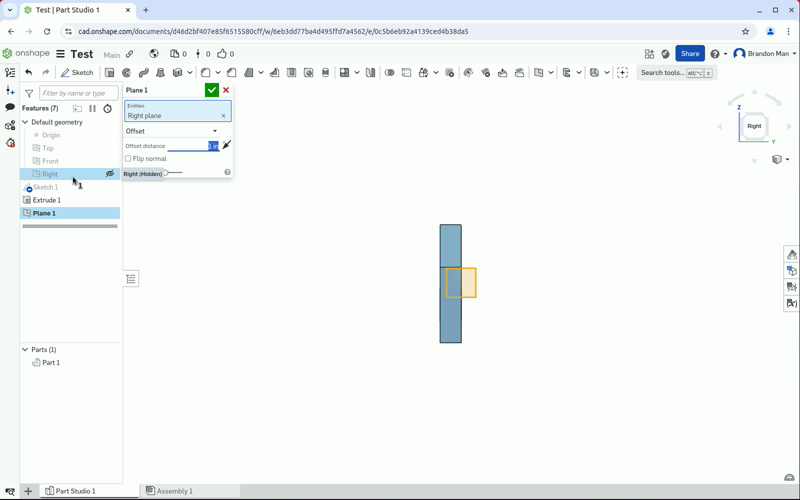
text(23.108)
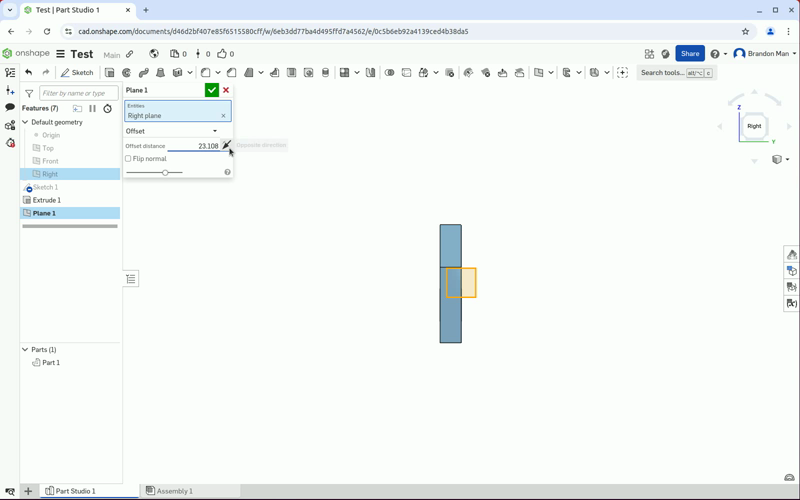
mouse_move(229, 147)
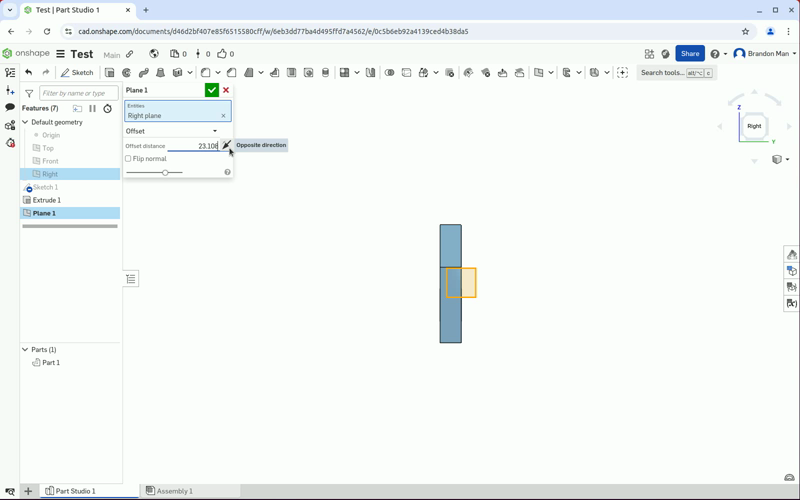
click(229, 147)
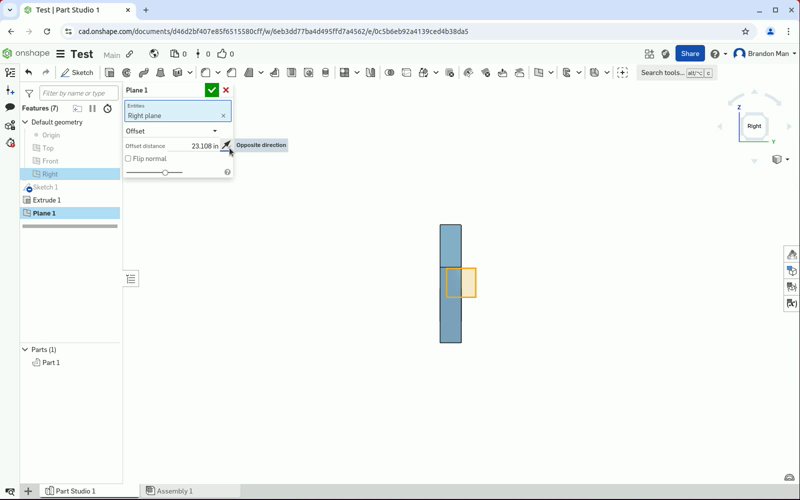
key(enter, 2)
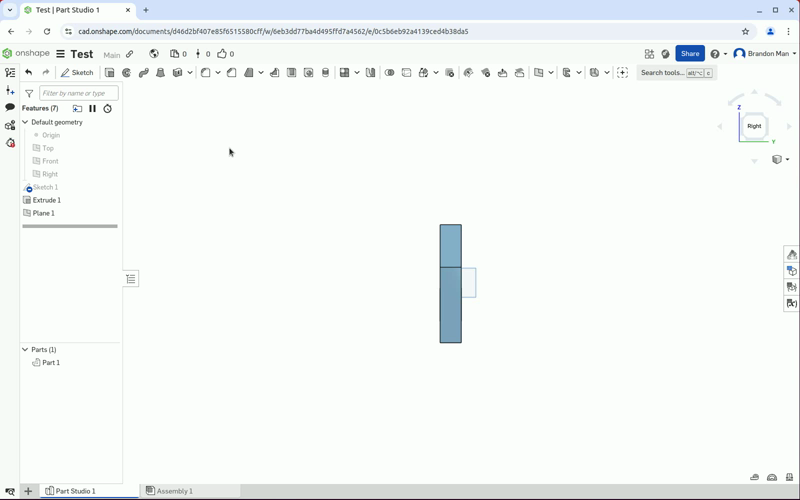
key(shift+s)
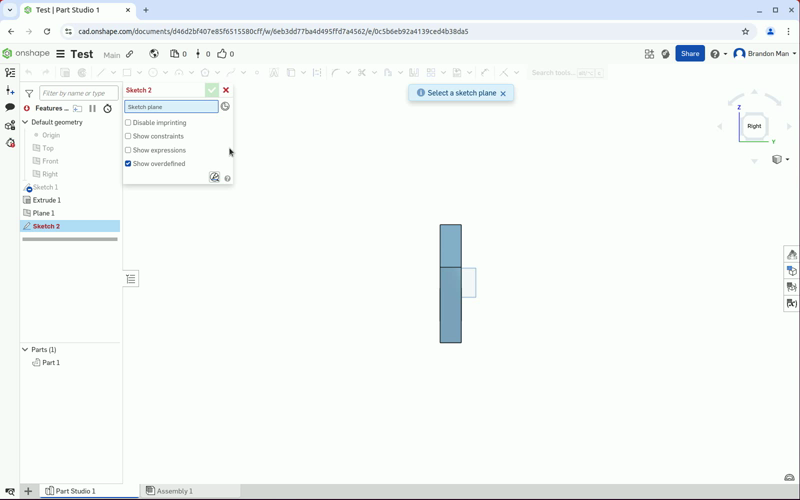
mouse_move(73, 215)
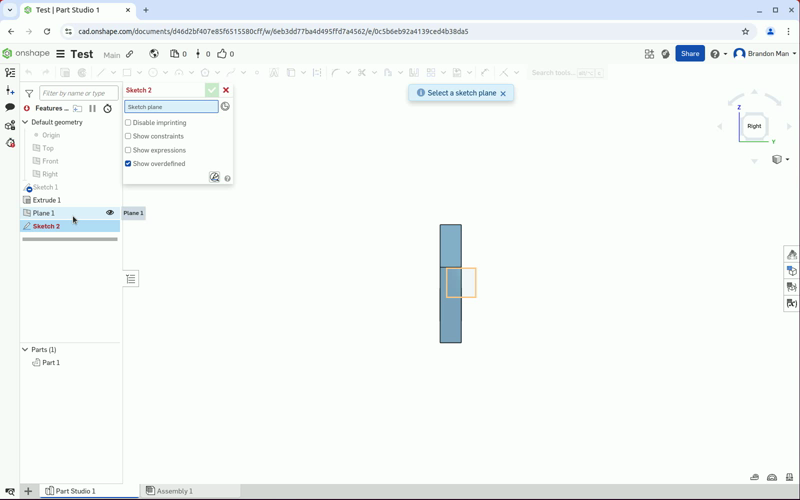
click(73, 215)
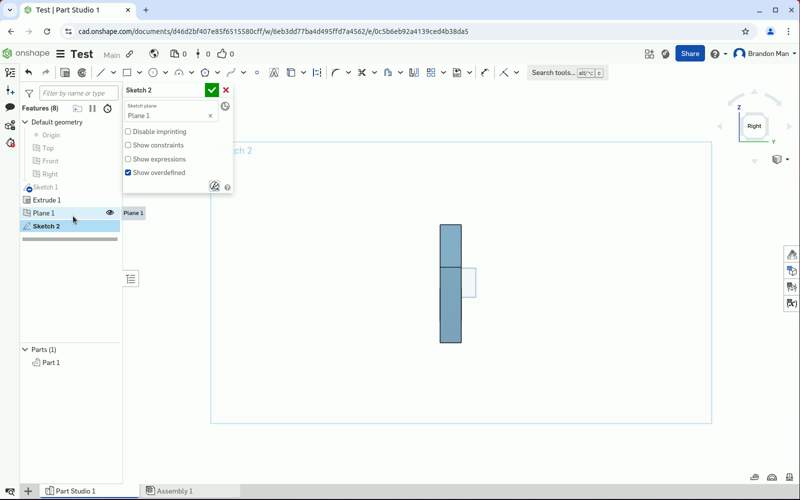
mouse_move(73, 352)
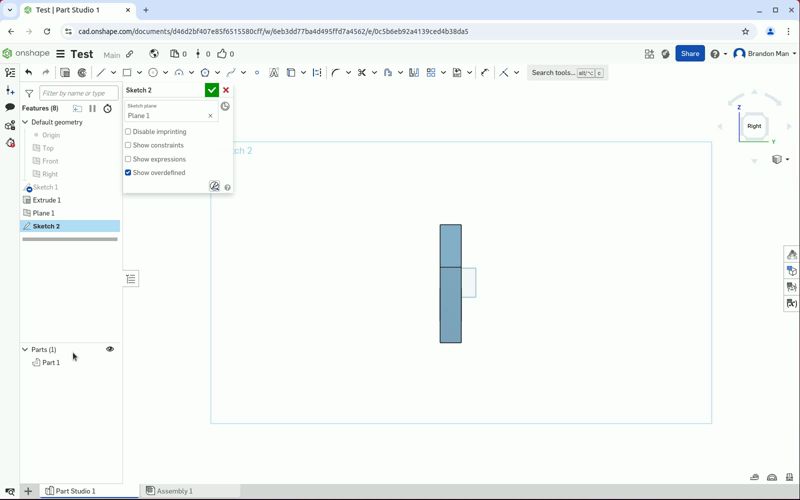
key(y)
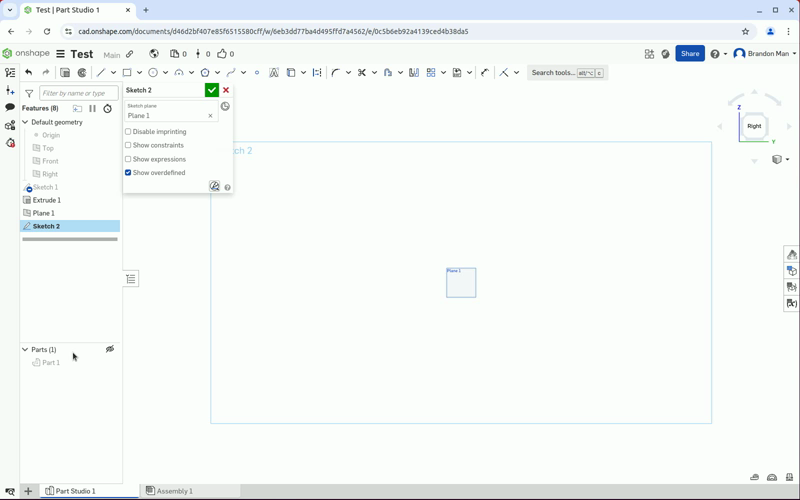
key(l)
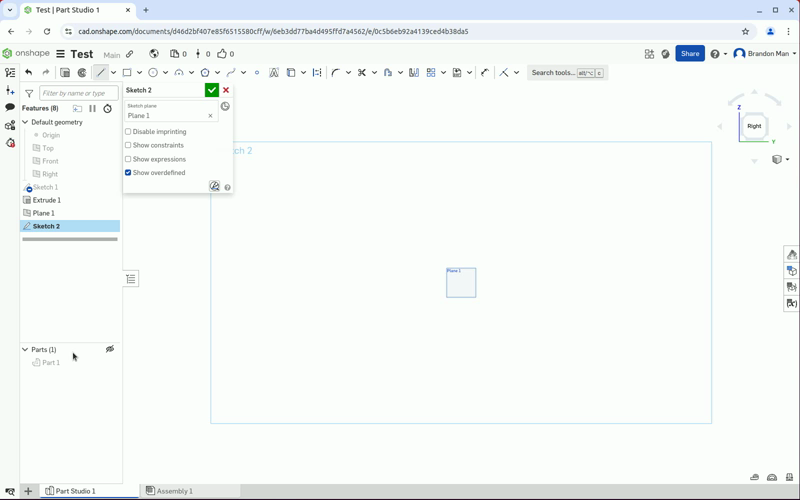
key_down(shift)
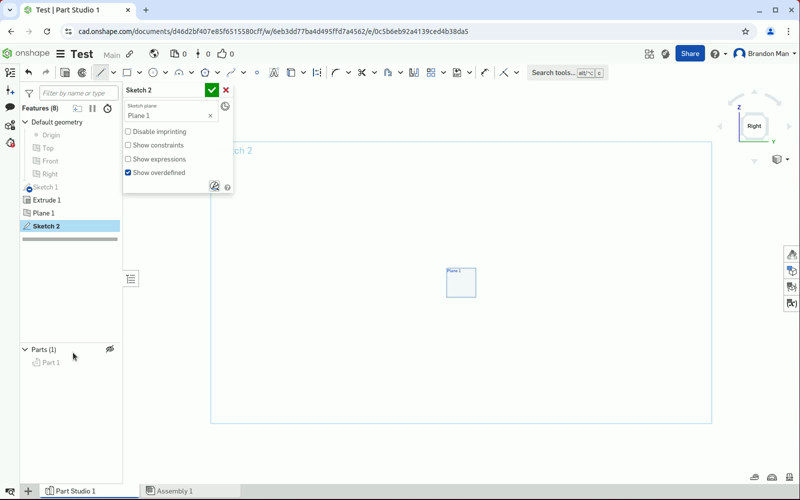
mouse_move(395, 342)
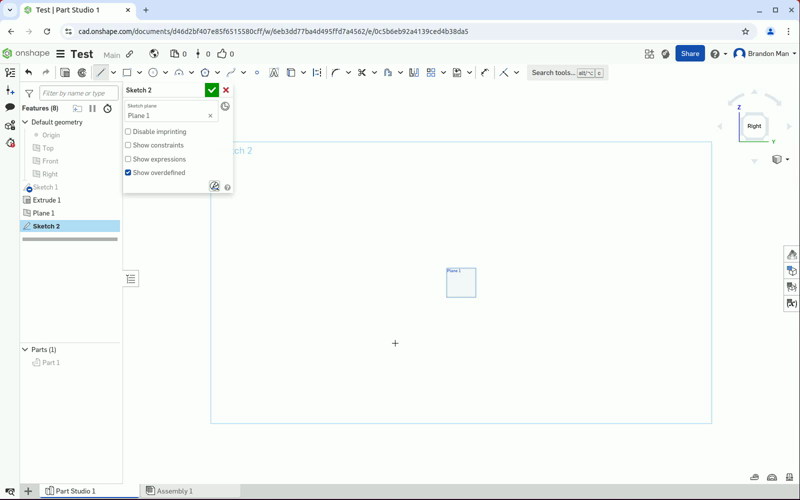
click(395, 342)
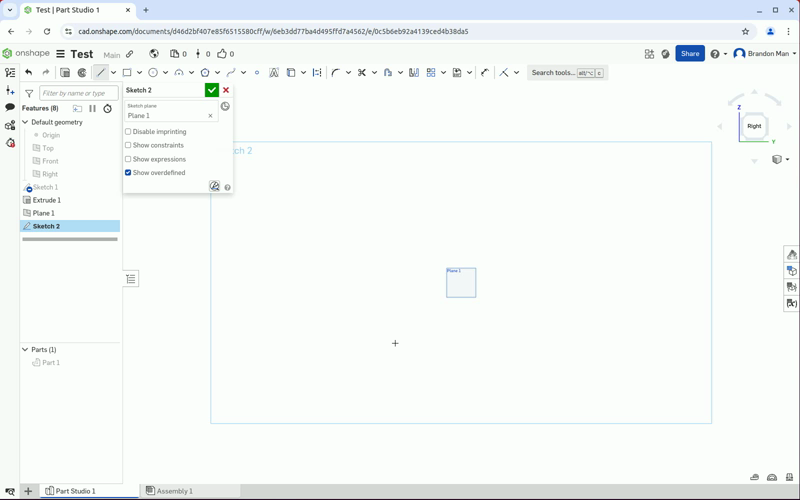
key_up(shift)
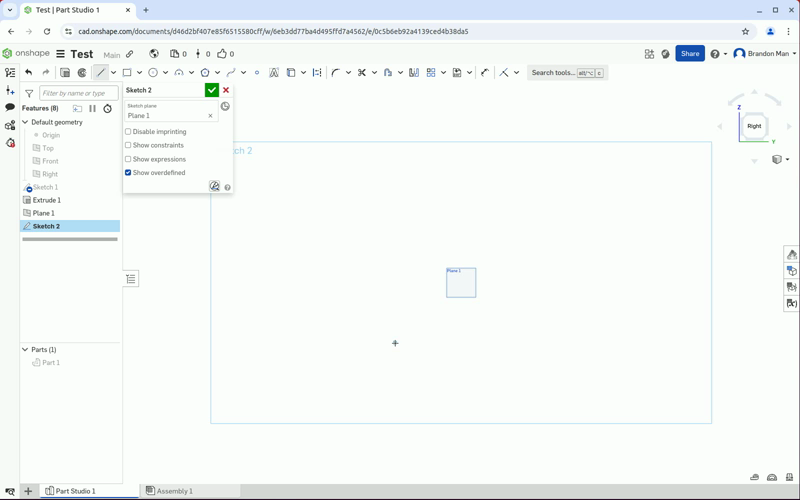
key_down(shift)
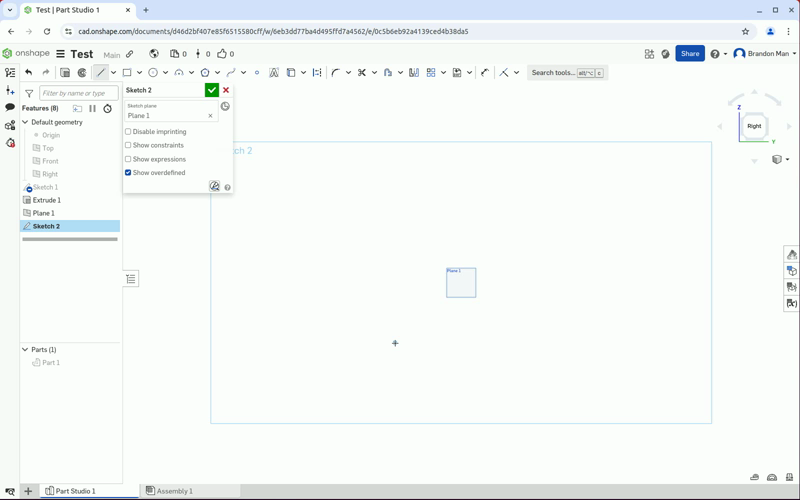
mouse_move(461, 342)
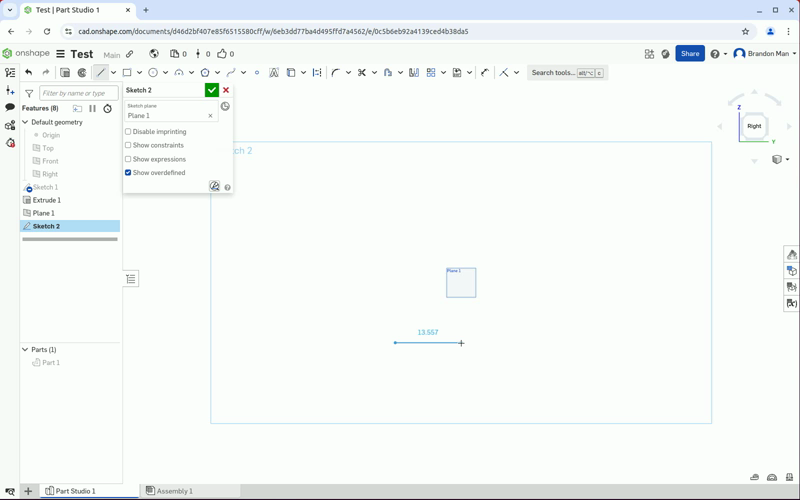
click(461, 342)
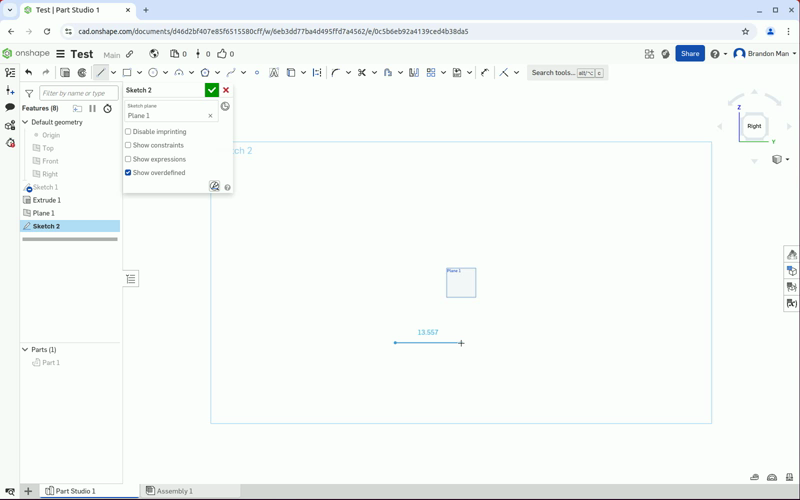
key_up(shift)
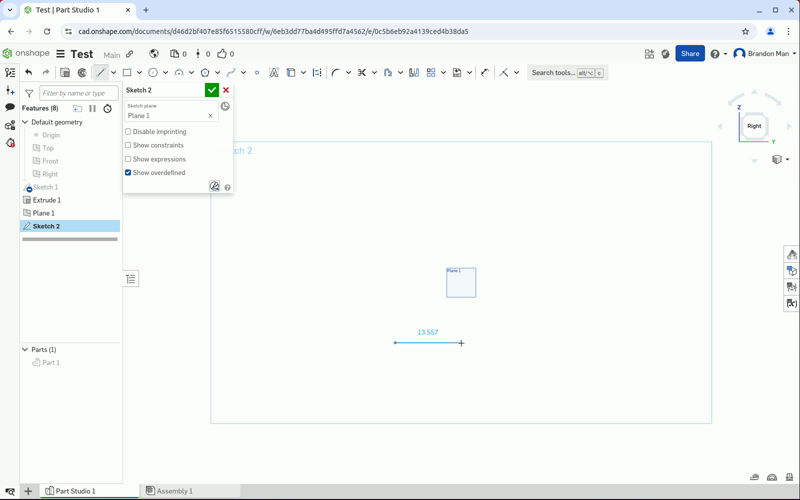
key_down(shift)
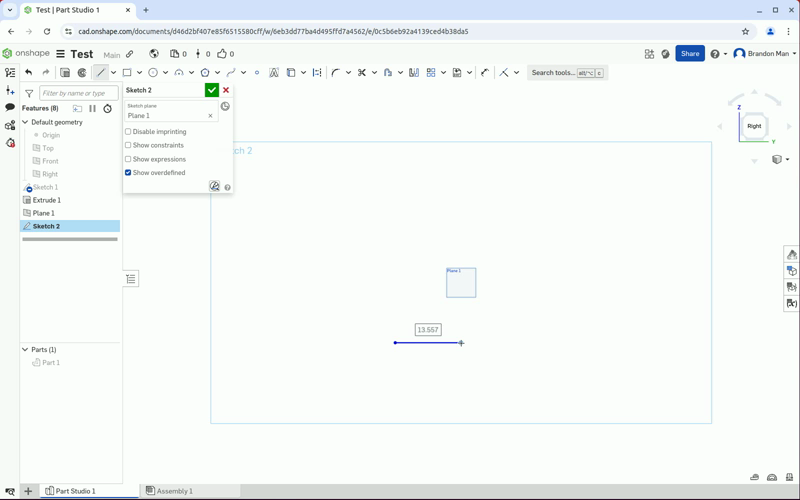
mouse_move(491, 342)
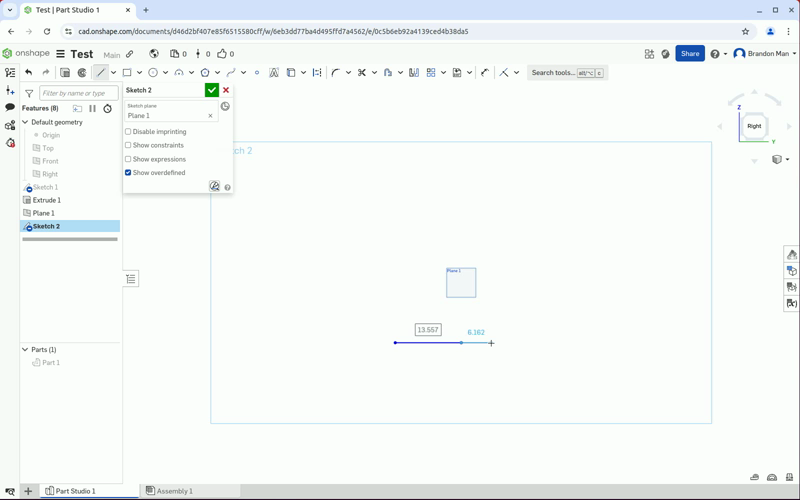
mouse_move(461, 299)
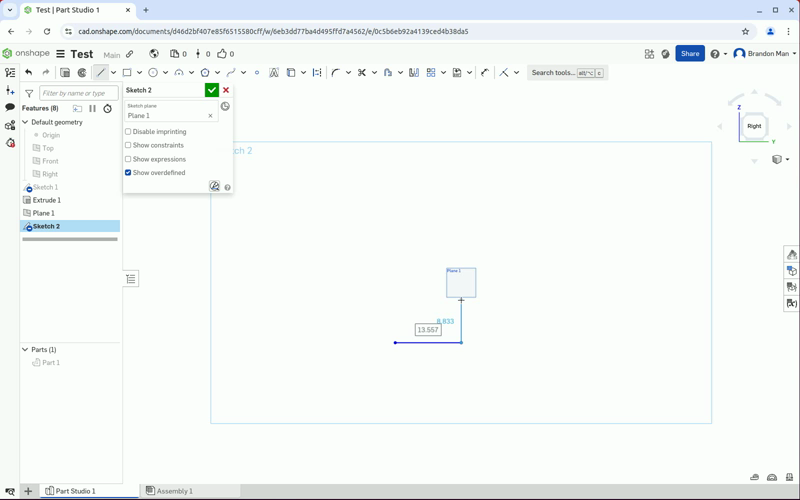
click(461, 299)
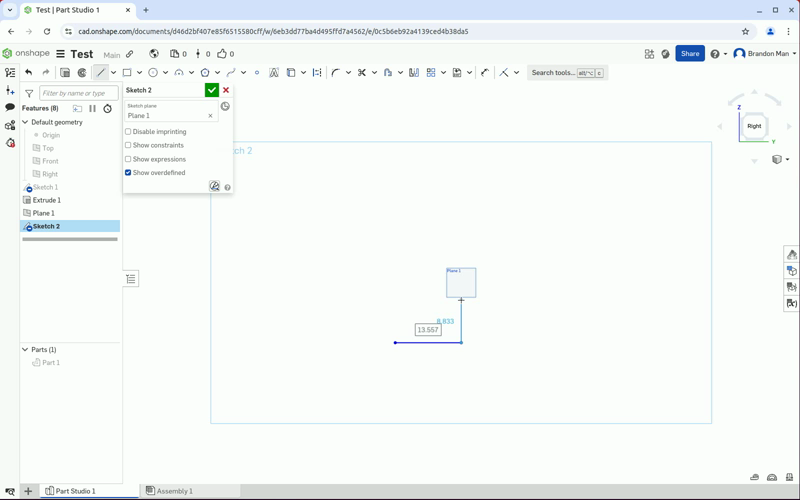
key_up(shift)
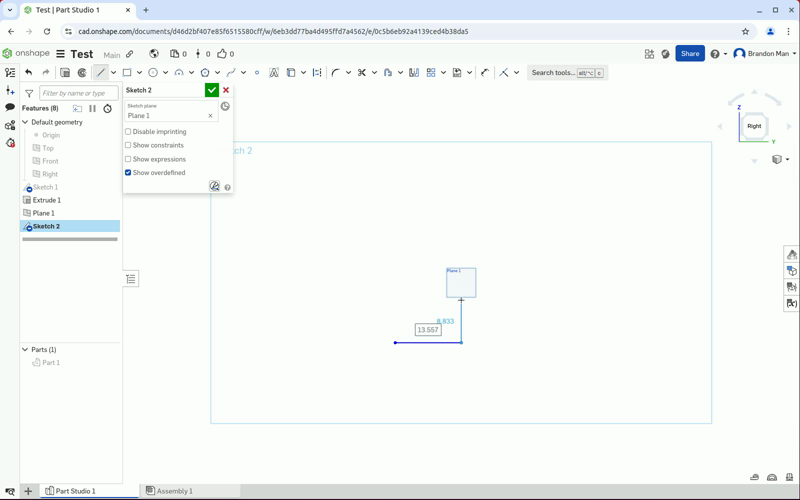
key_down(shift)
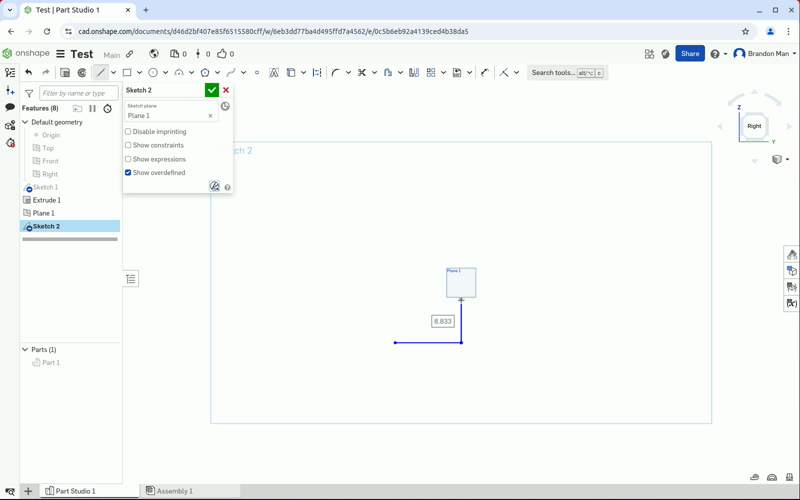
mouse_move(428, 243)
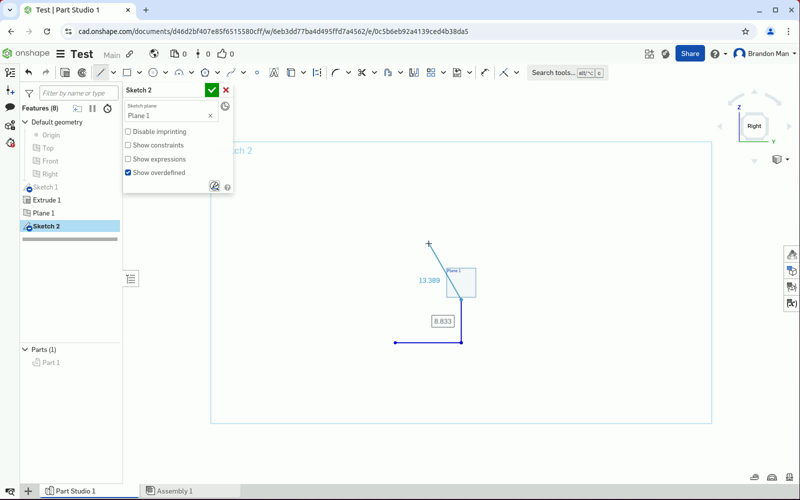
click(428, 243)
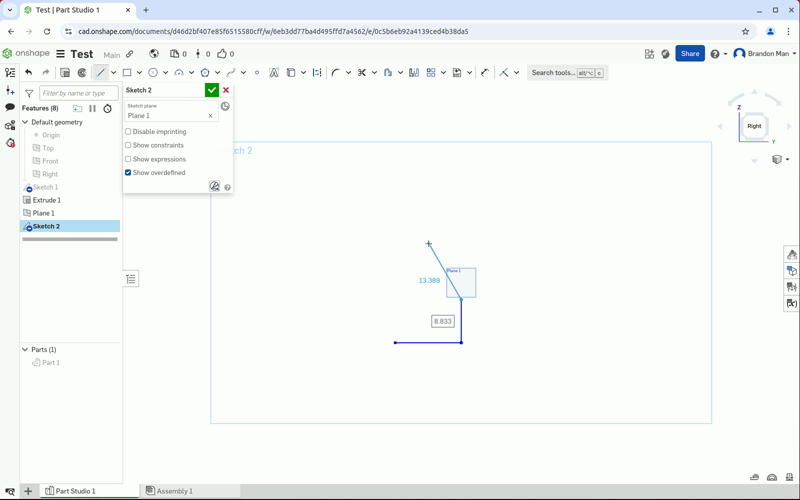
key_up(shift)
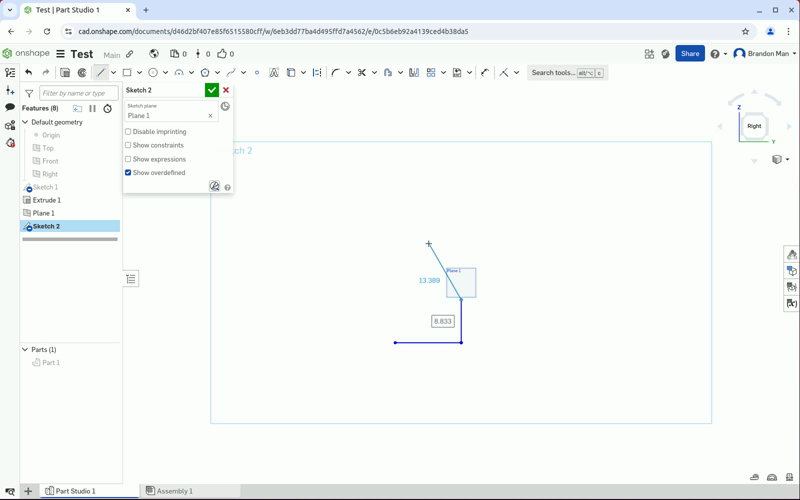
key_down(shift)
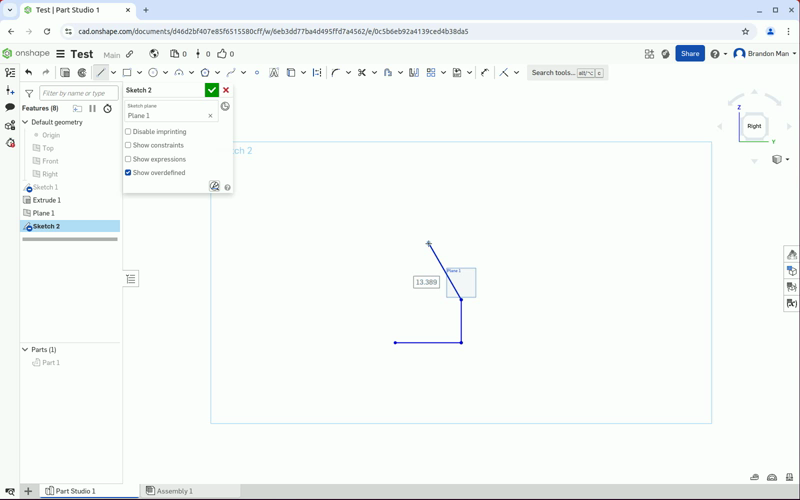
mouse_move(458, 243)
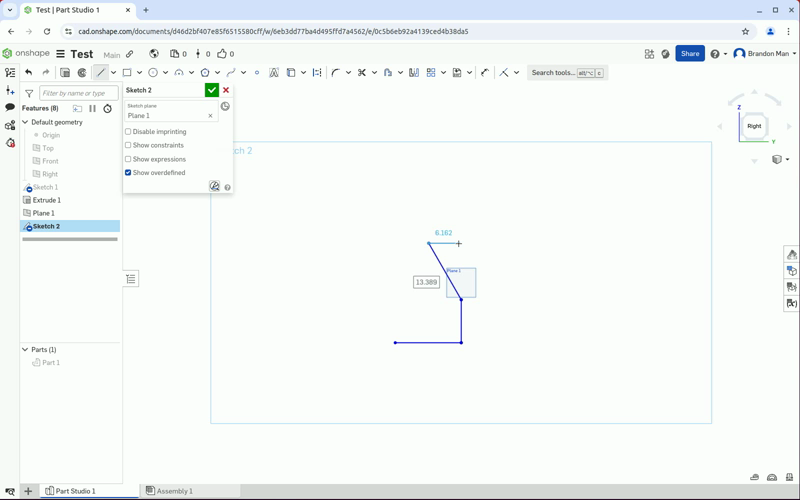
mouse_move(395, 243)
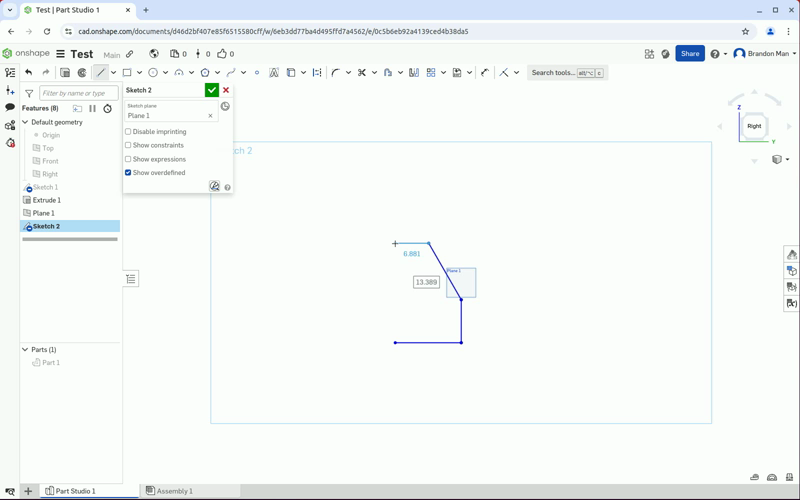
click(395, 243)
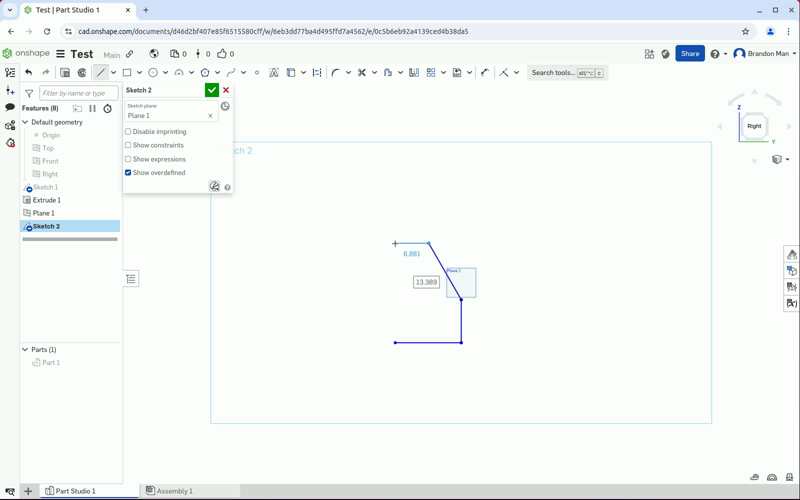
key_up(shift)
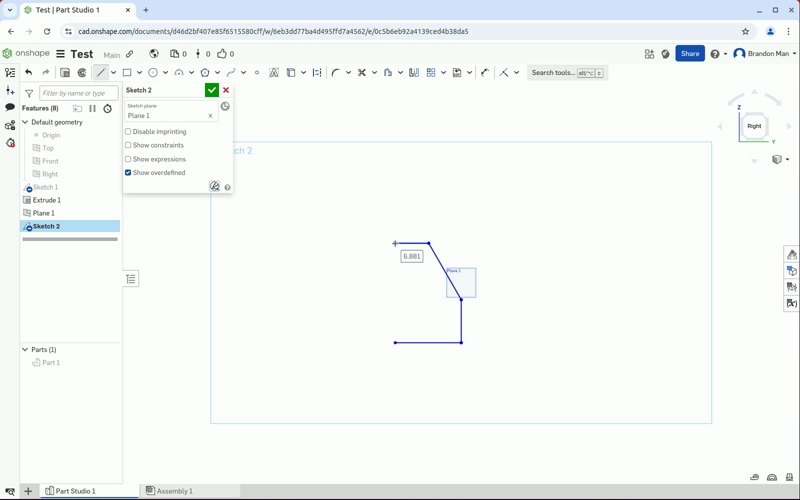
key_down(shift)
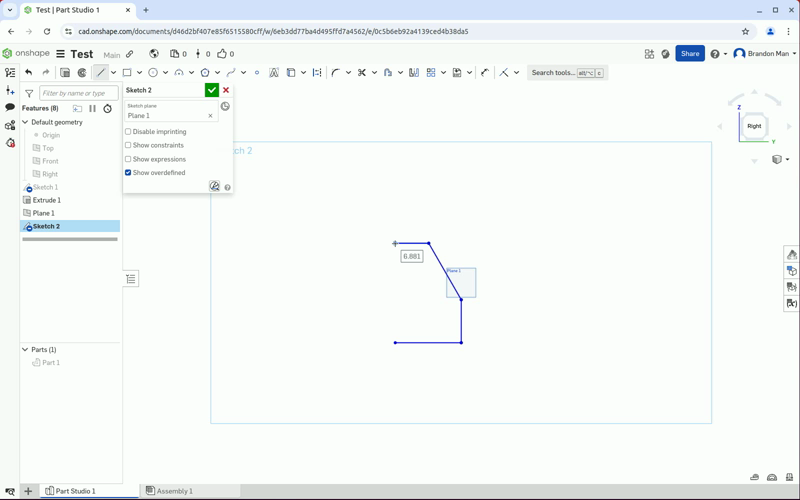
mouse_move(395, 342)
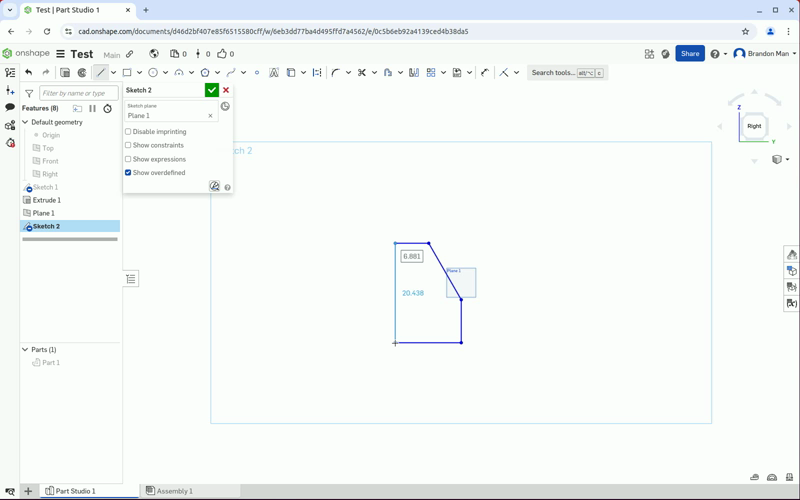
key_up(shift)
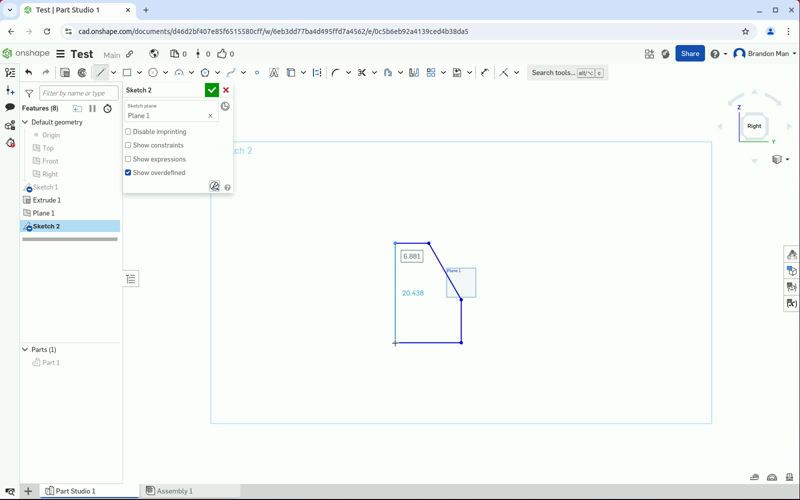
click(395, 342)
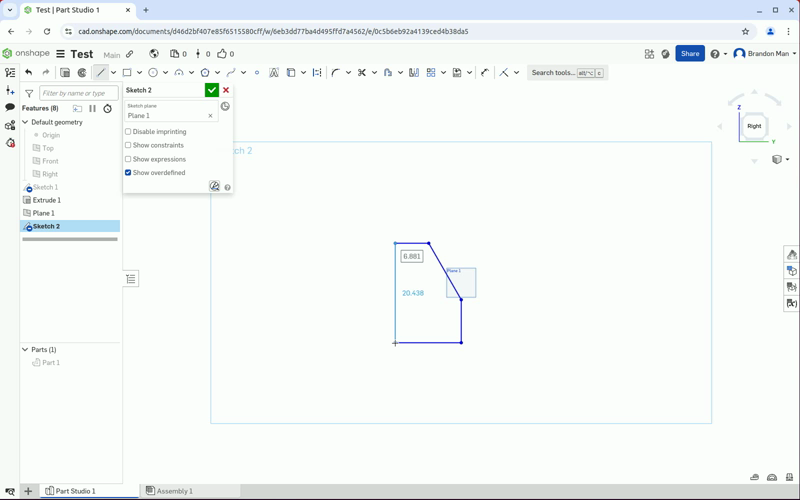
key(esc)
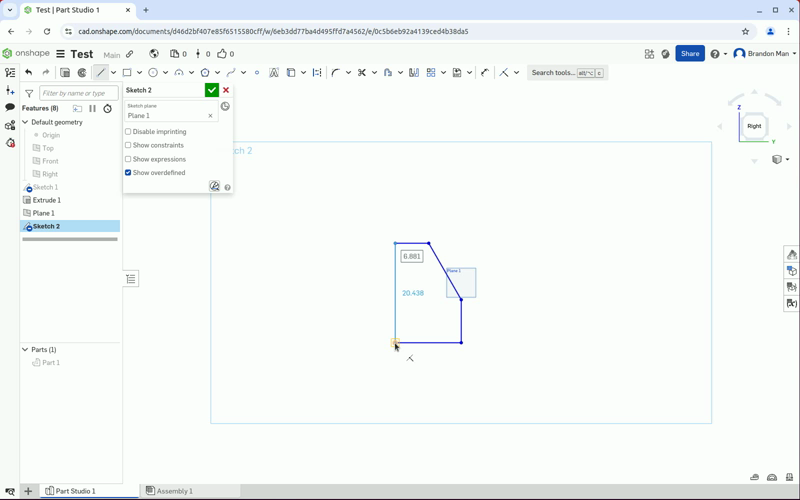
mouse_move(422, 280)
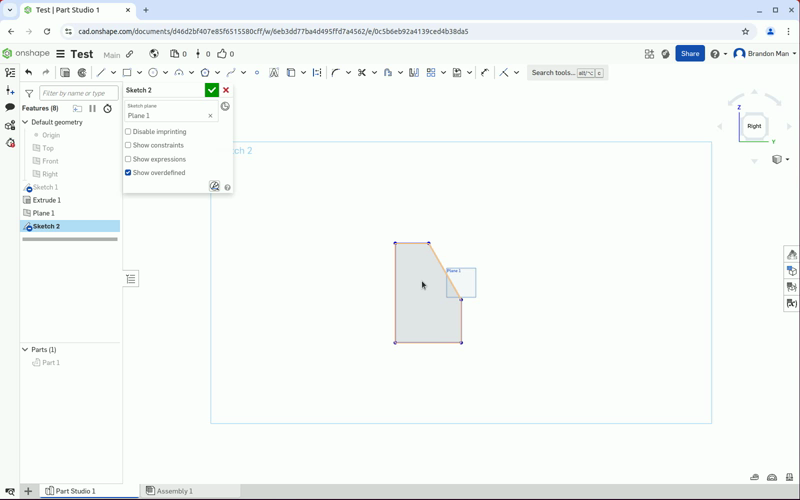
click(422, 280)
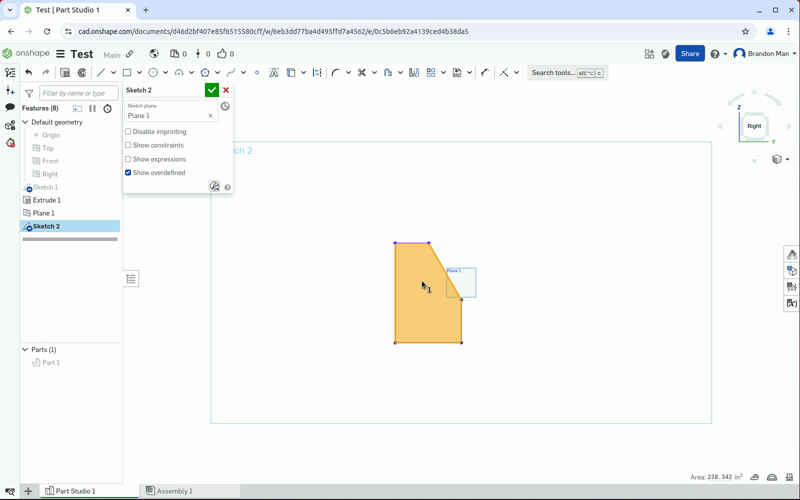
mouse_move(73, 352)
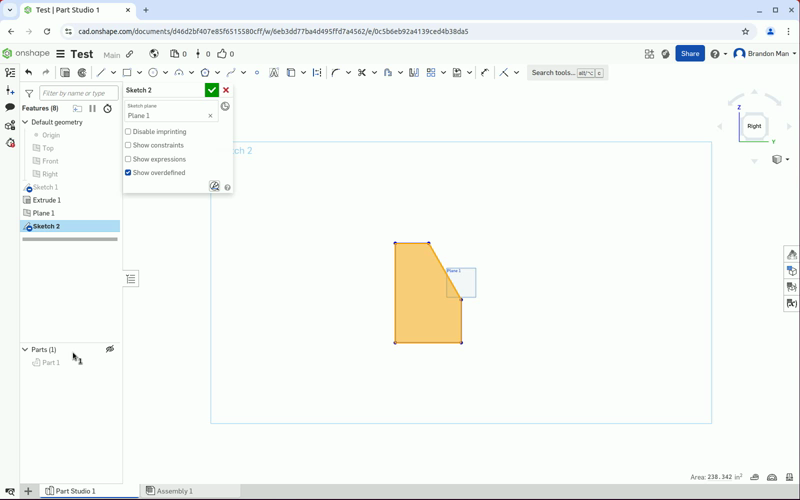
key(shift+y)
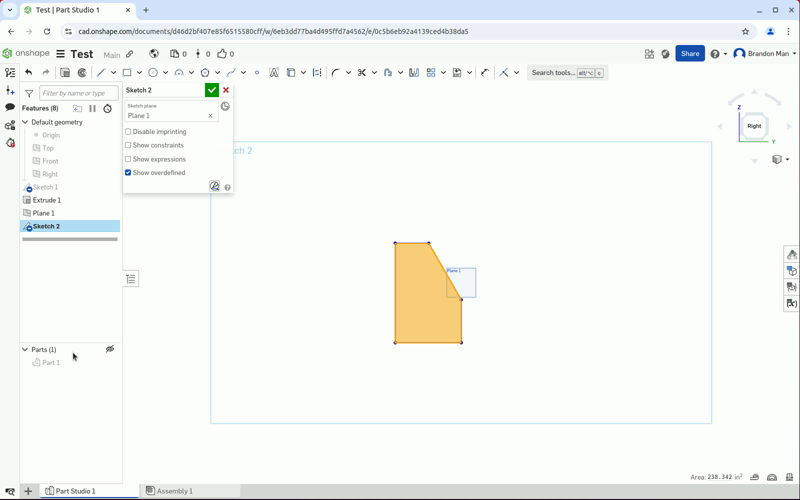
key(shift+e)
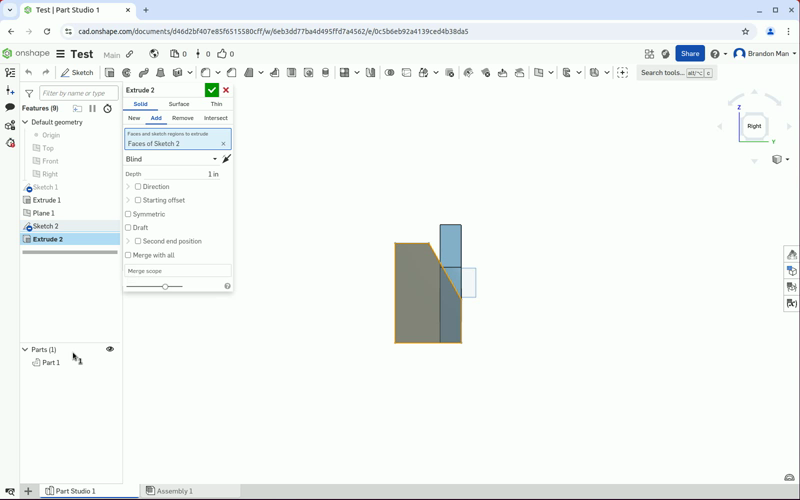
mouse_move(143, 106)
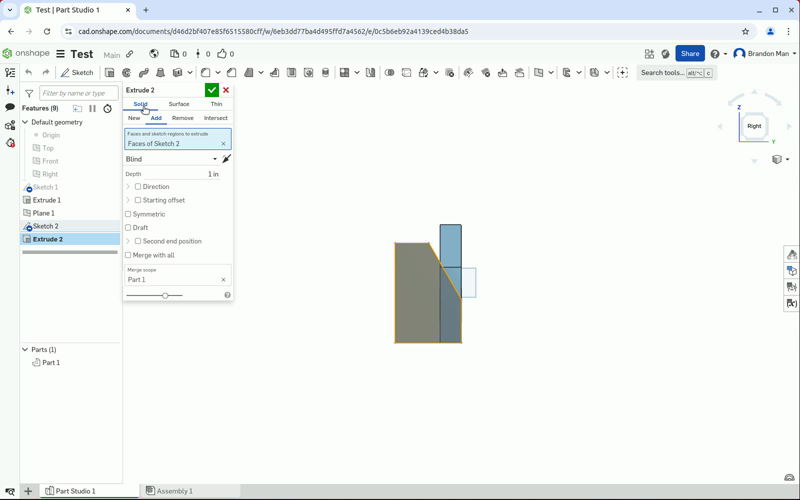
click(143, 106)
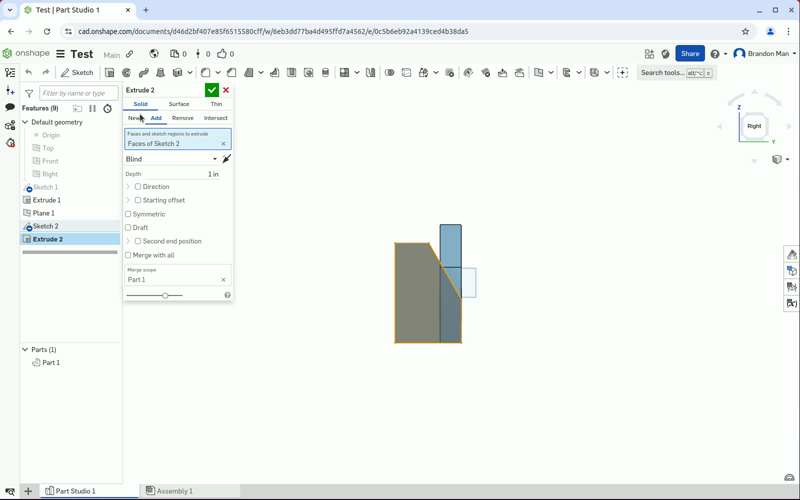
mouse_move(137, 120)
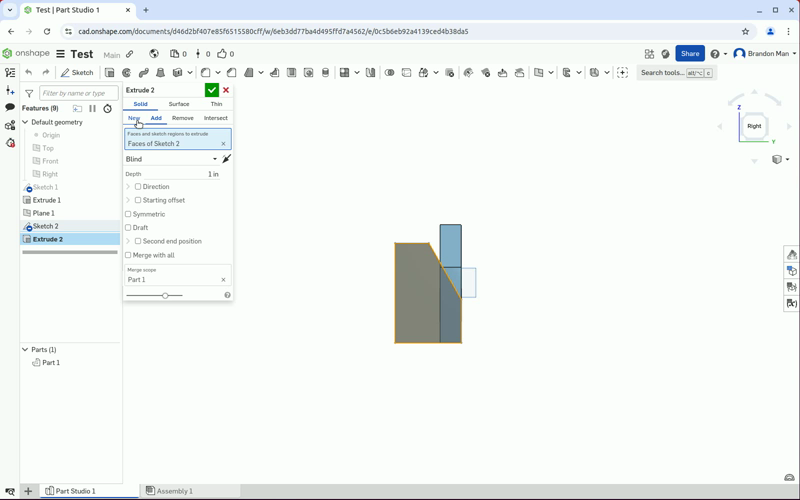
click(137, 120)
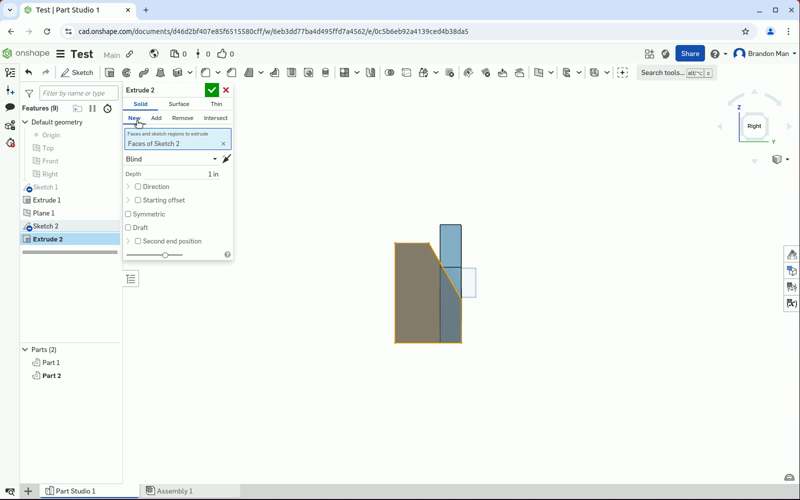
key(tab, 4)
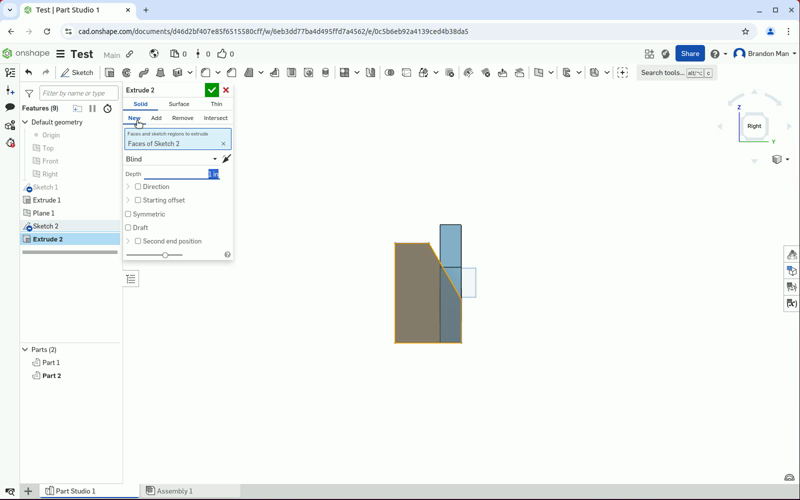
text(-4.333)
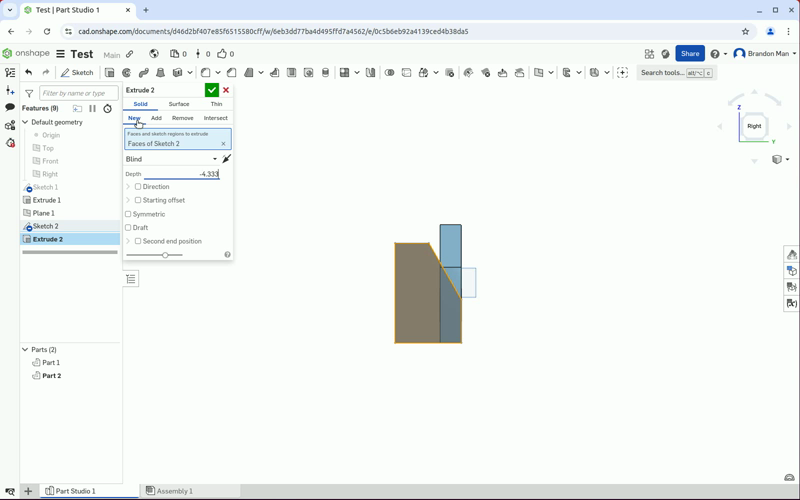
key(enter)
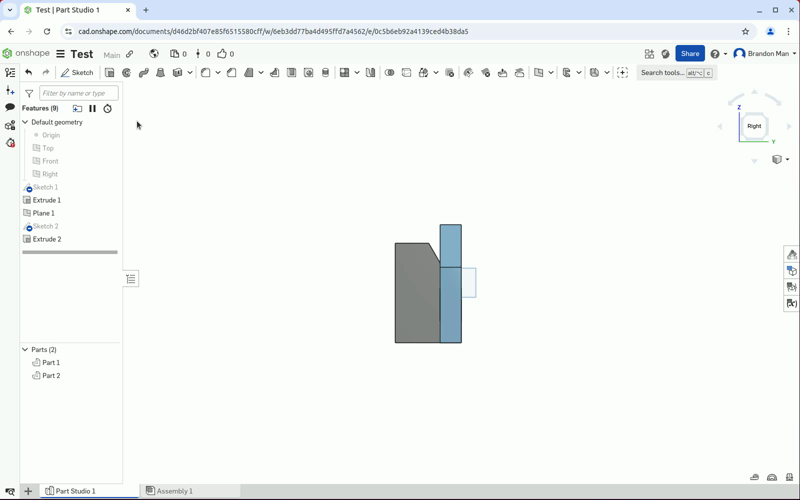
key(shift+h)
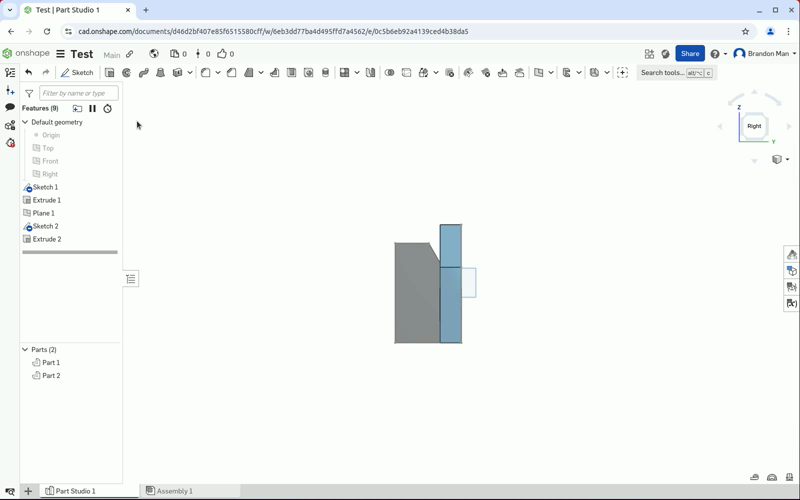
key(shift+h)
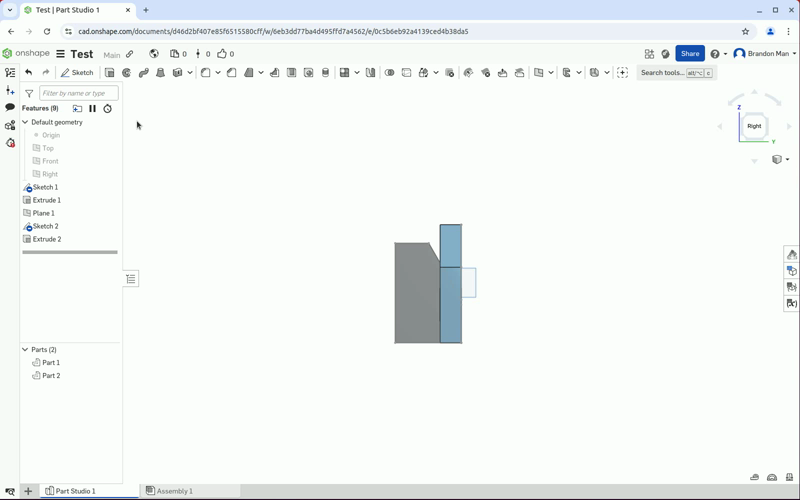
key(shift+7)
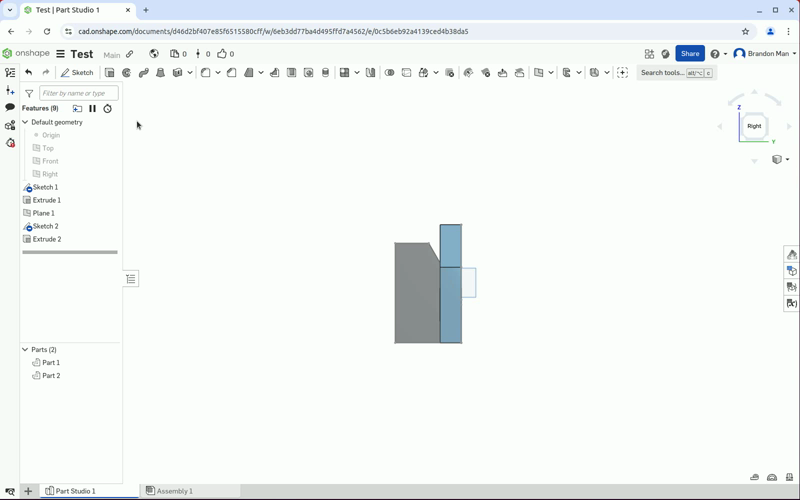
key(right, 2)
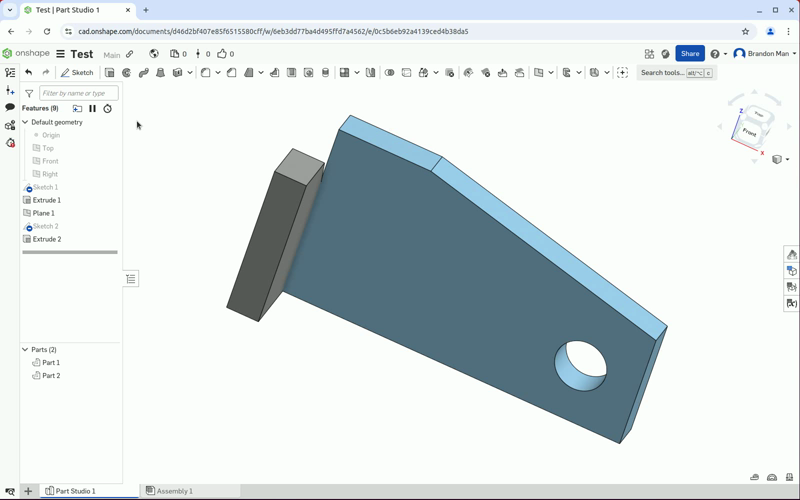
key(down, 2)
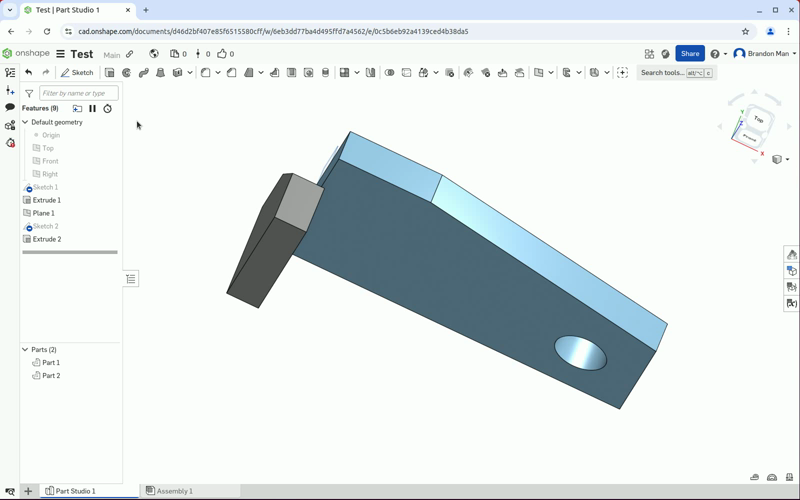
key(up, 2)
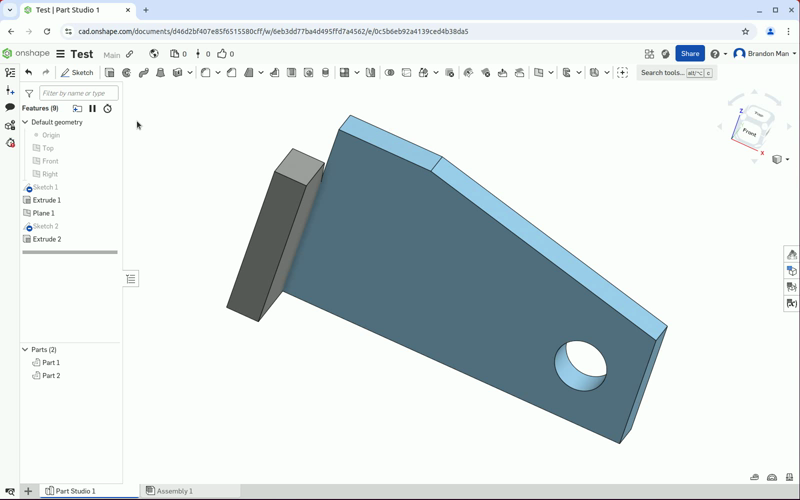
key(left, 2)
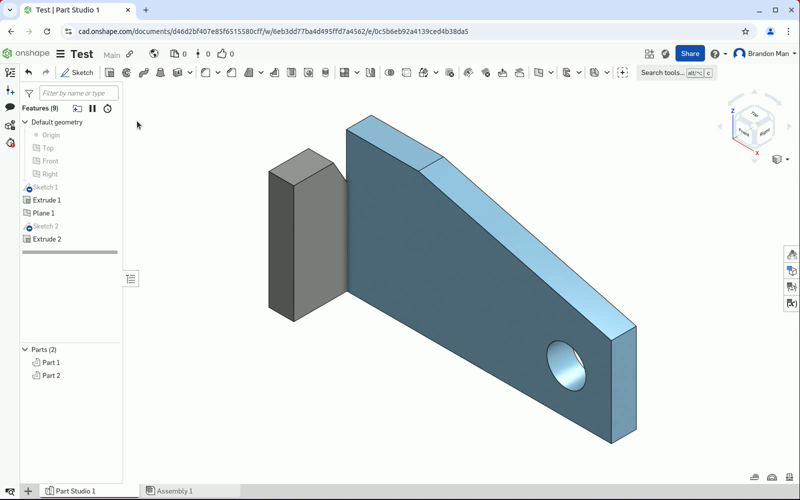
mouse_move(73, 189)
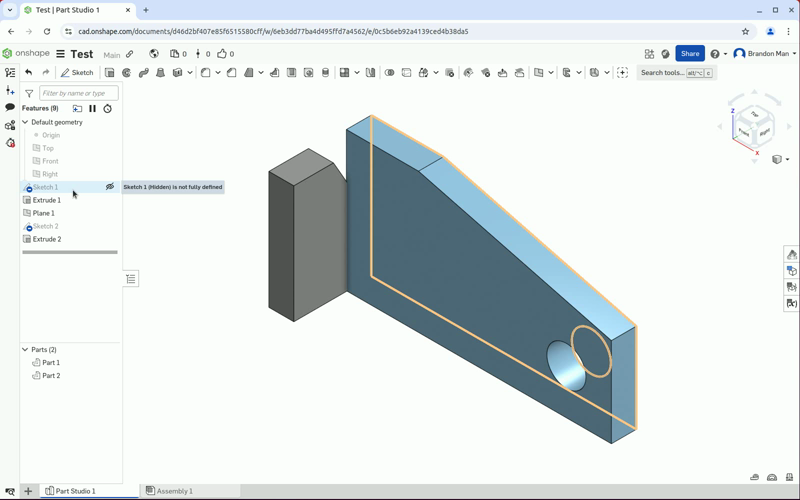
click(73, 189)